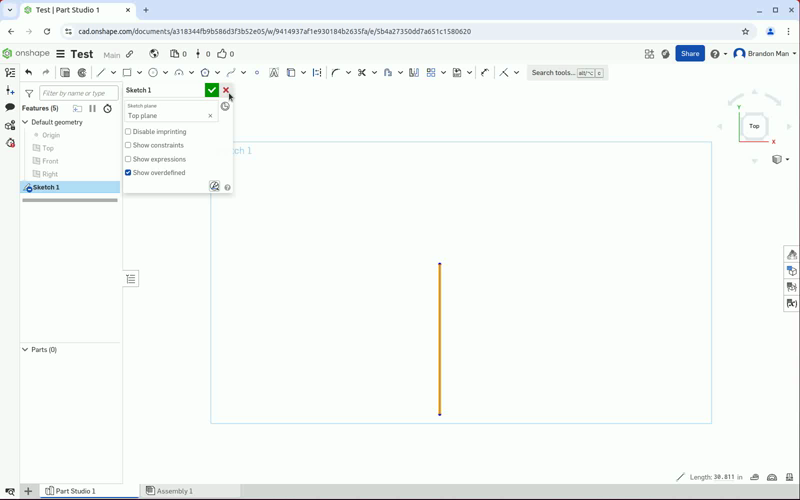
key(shift+h)
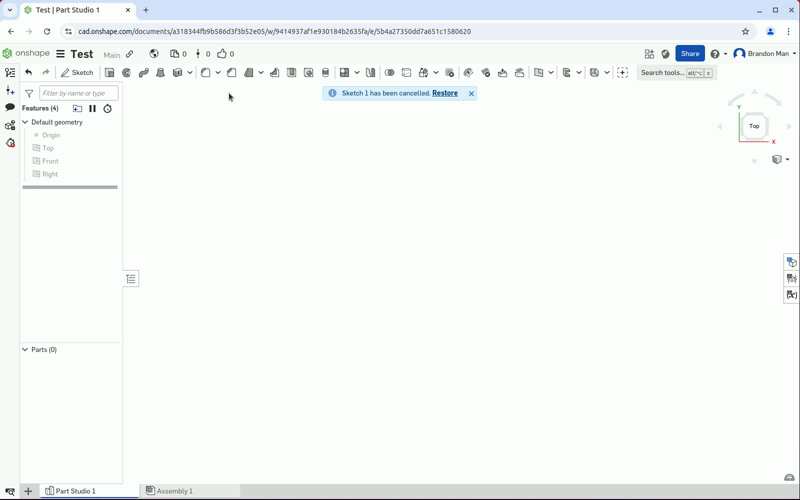
mouse_move(73, 352)
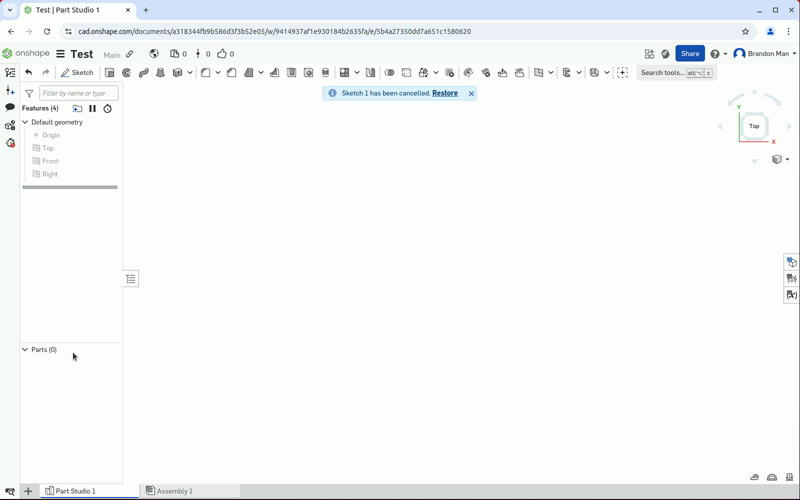
key(y)
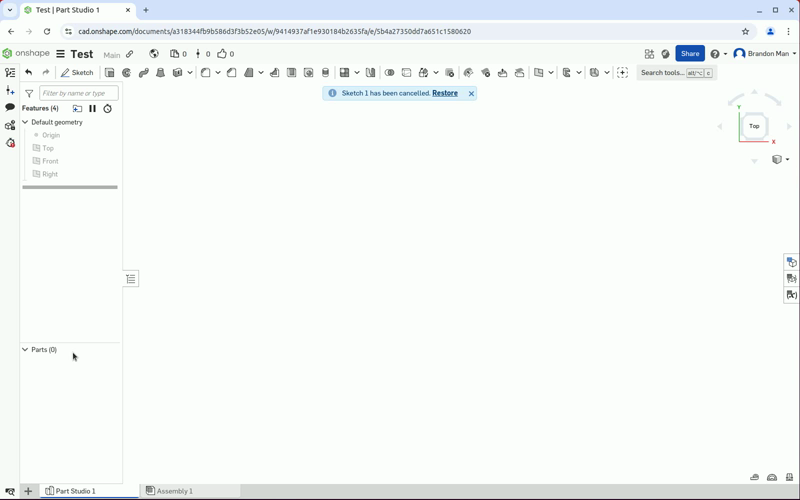
key(shift+p)
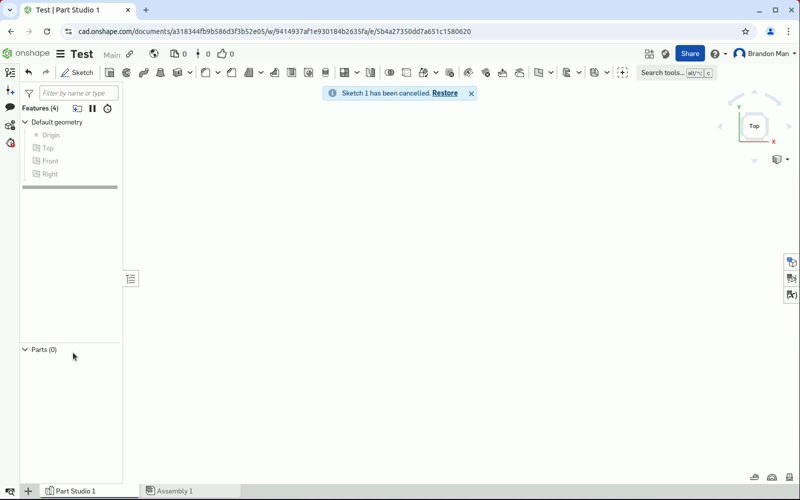
key(space)
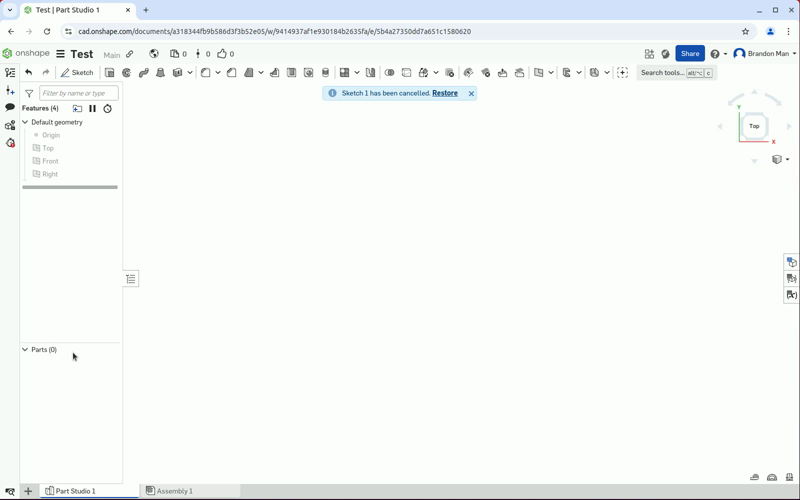
key_down(shift)
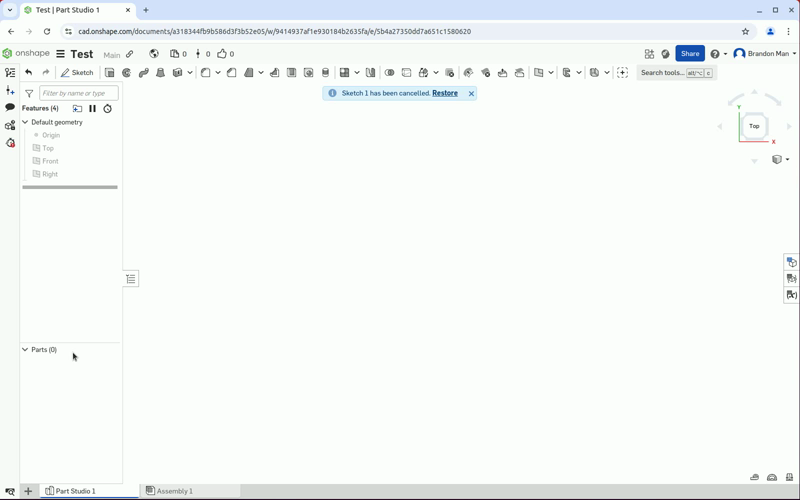
key(up)
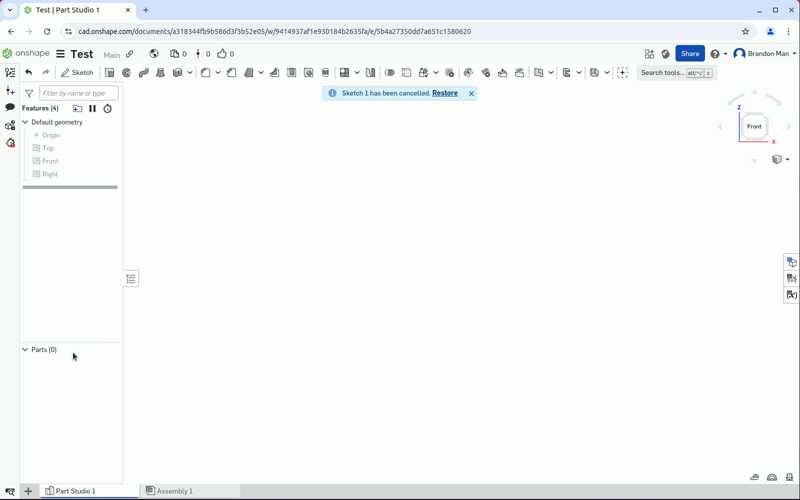
key_up(shift)
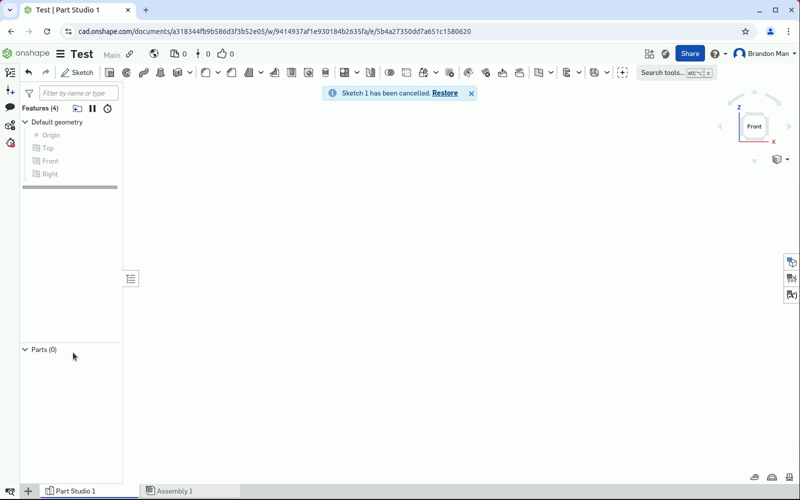
mouse_move(73, 352)
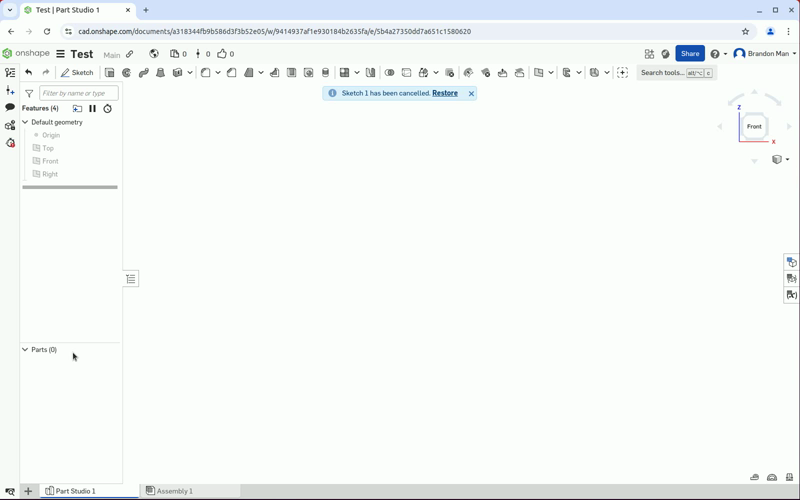
key(shift+y)
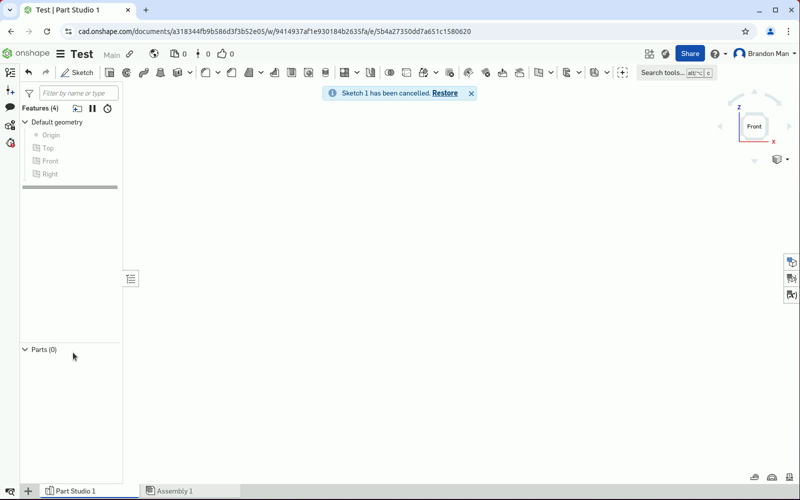
key(shift+s)
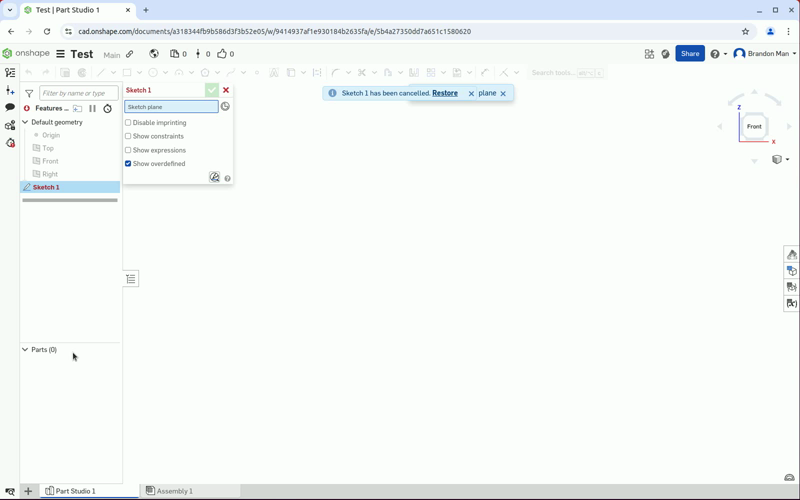
mouse_move(73, 163)
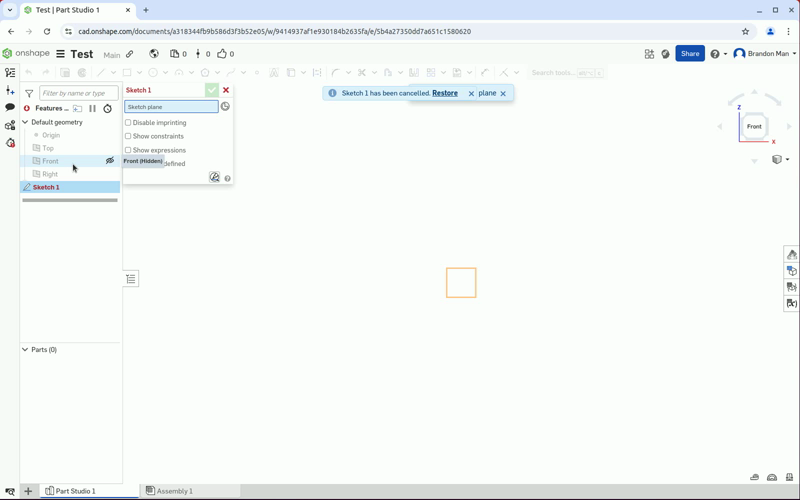
click(73, 163)
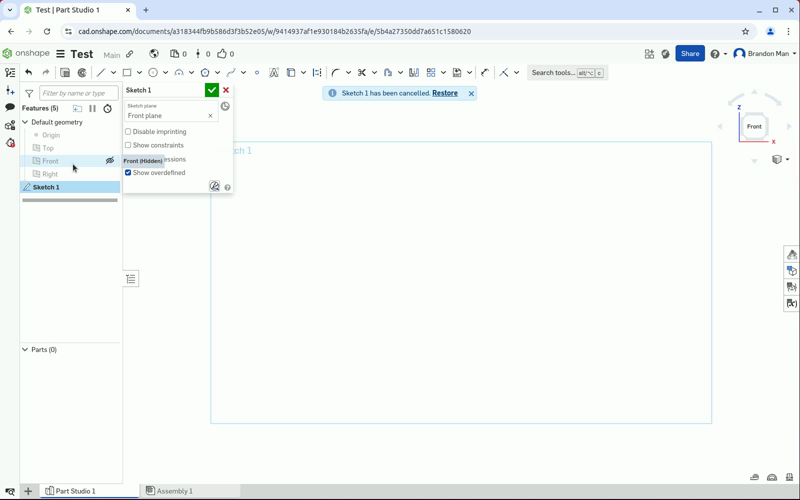
mouse_move(73, 352)
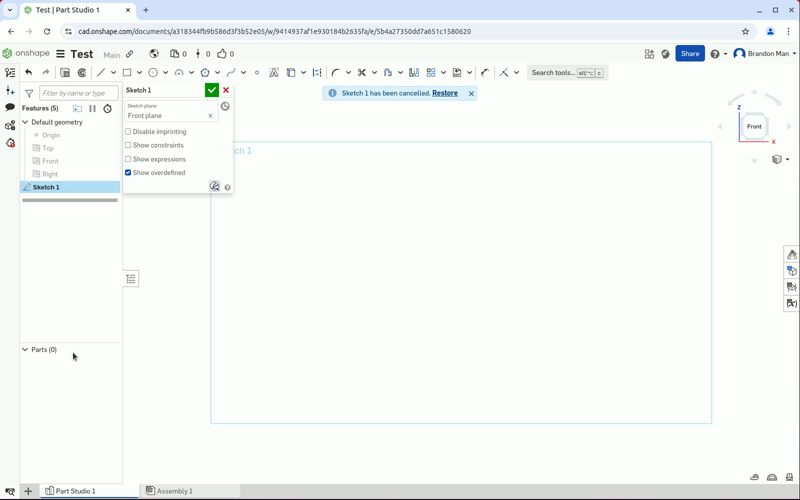
key(y)
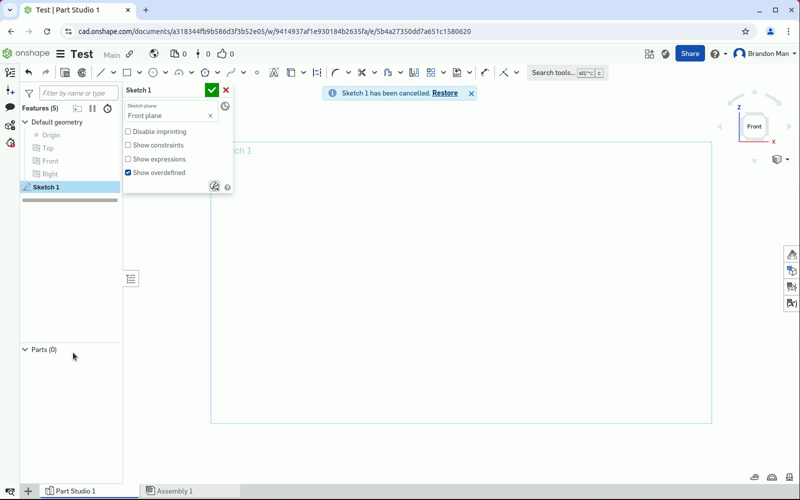
key(c)
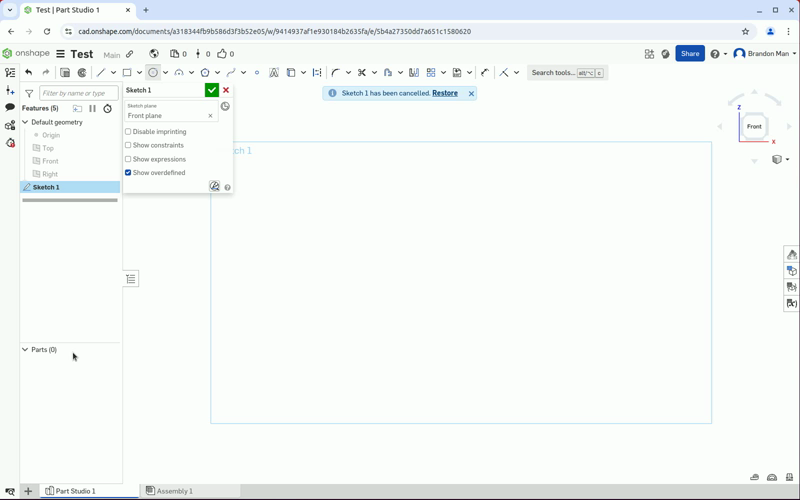
key_down(shift)
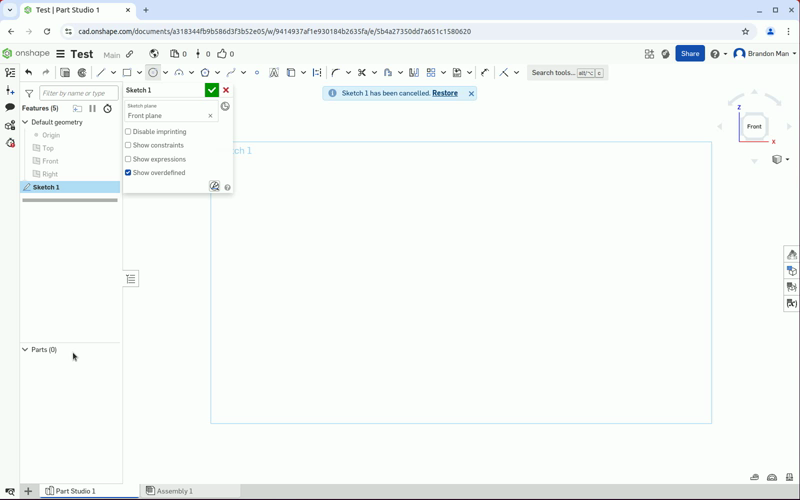
mouse_move(461, 282)
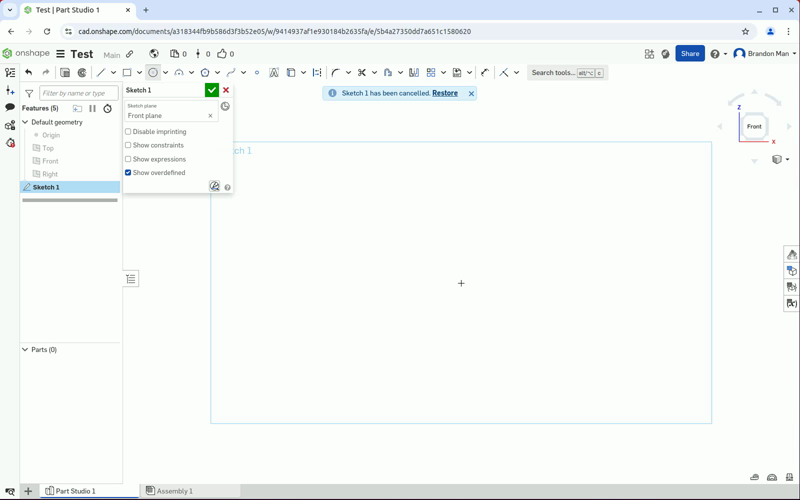
click(461, 282)
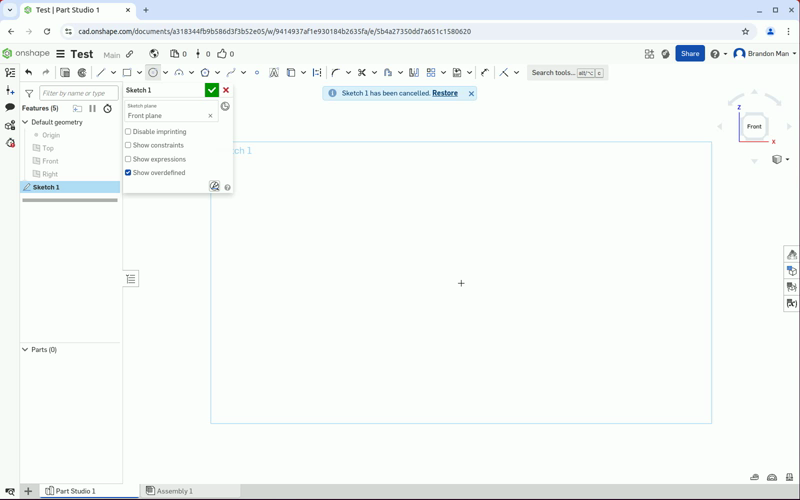
key_up(shift)
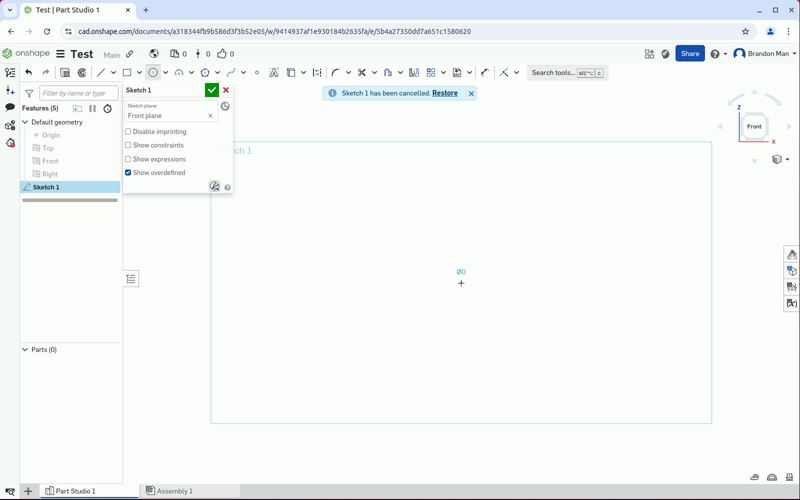
mouse_move(518, 282)
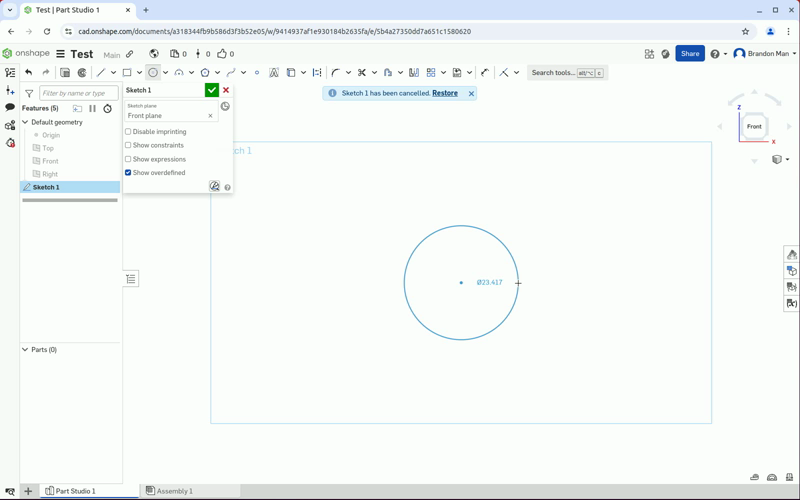
click(518, 282)
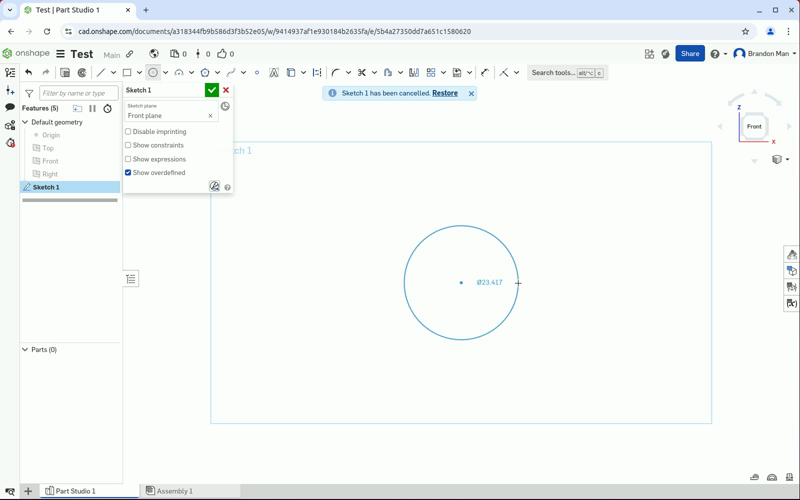
key(esc)
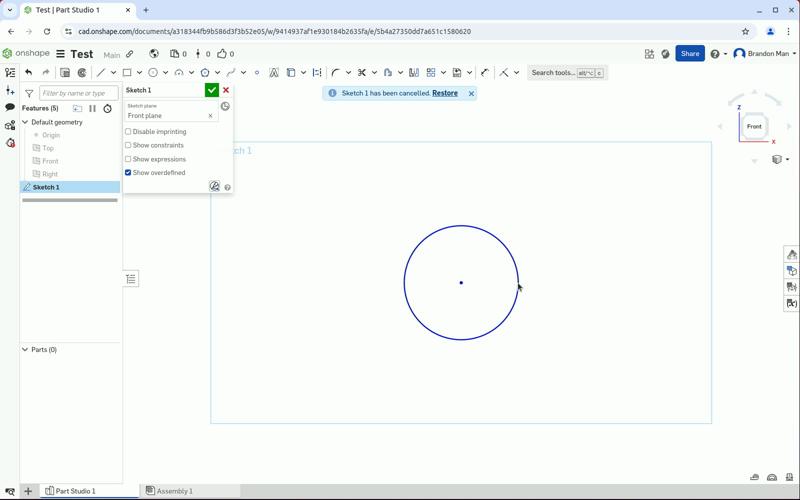
key(c)
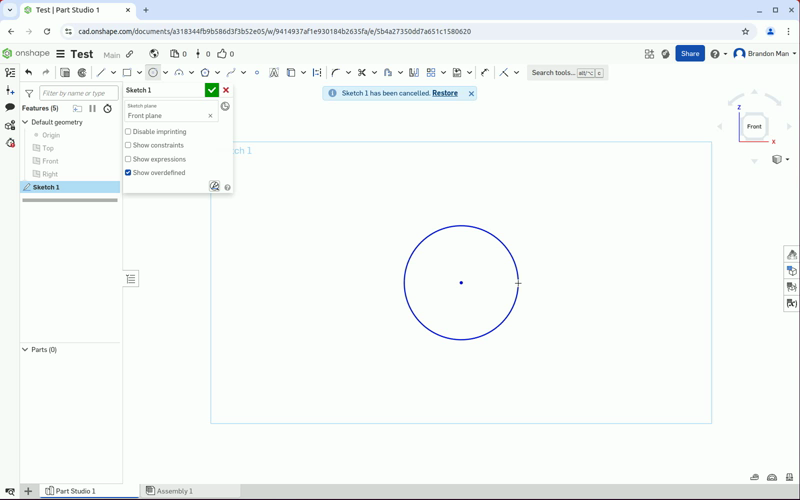
key_down(shift)
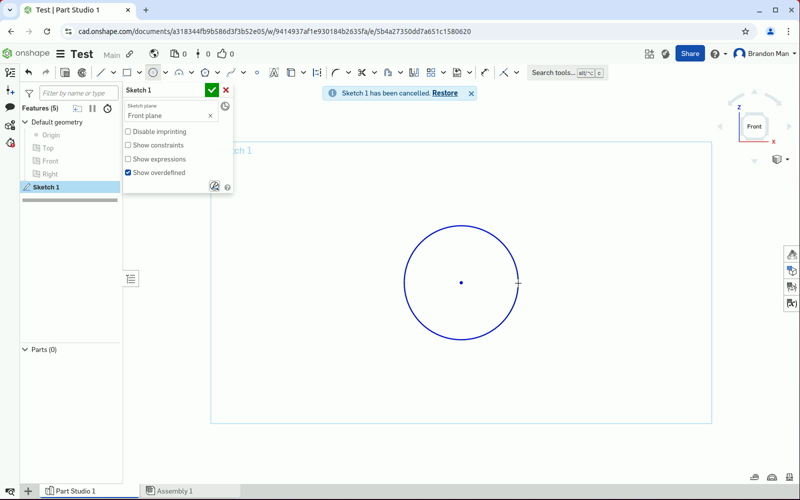
mouse_move(461, 282)
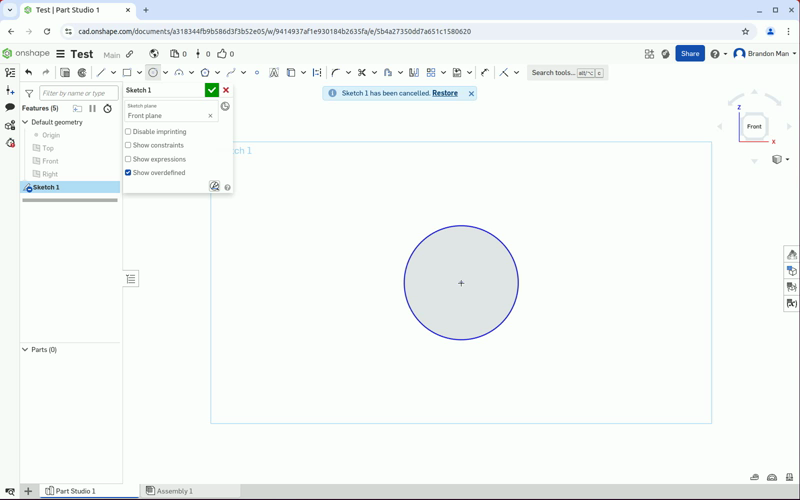
click(461, 282)
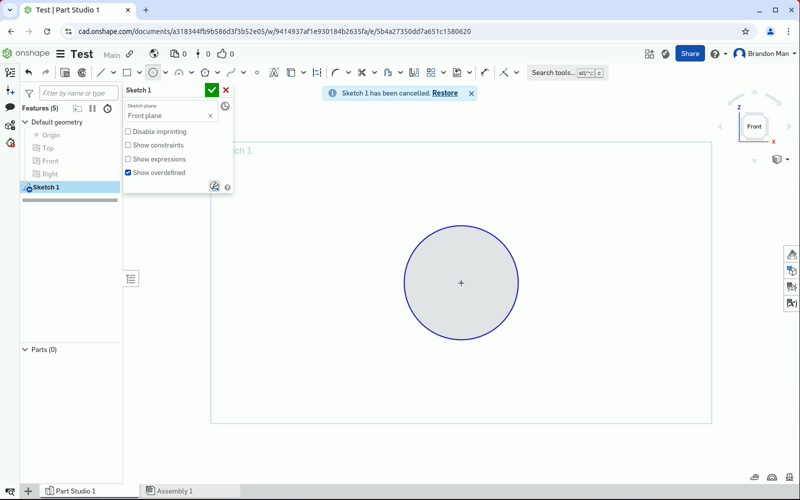
key_up(shift)
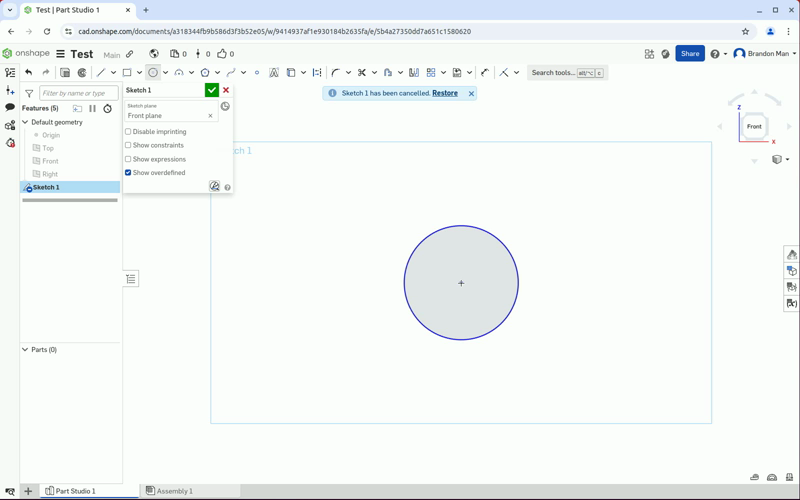
mouse_move(506, 282)
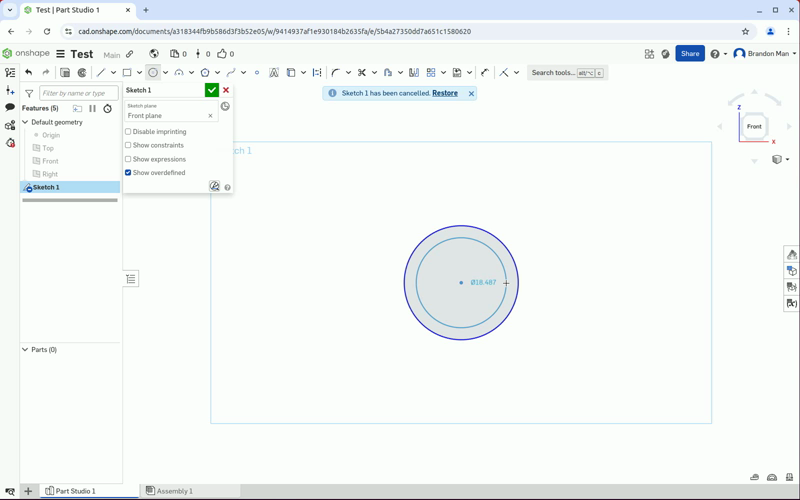
click(506, 282)
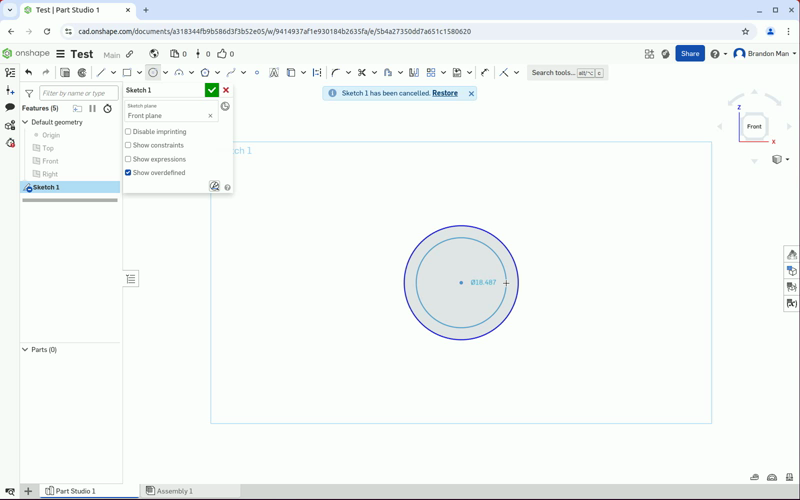
key(esc)
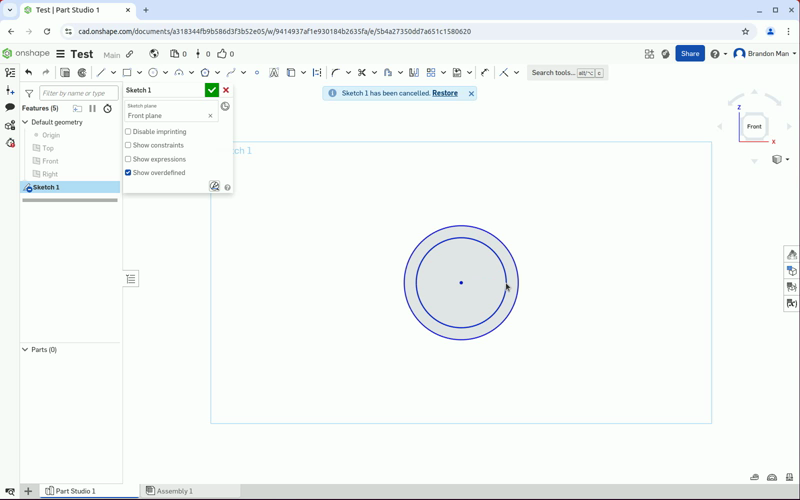
mouse_move(432, 244)
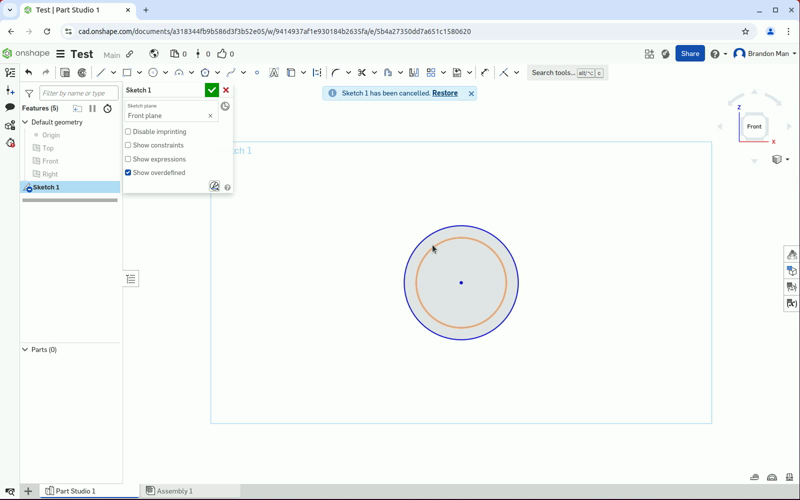
click(432, 244)
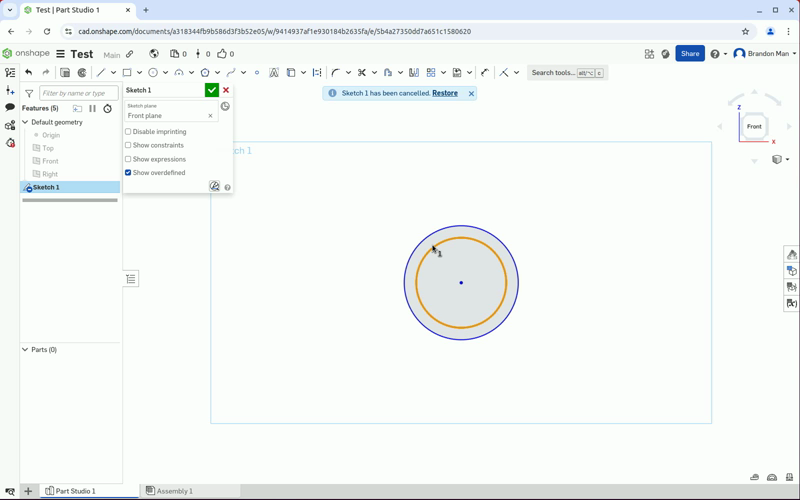
mouse_move(73, 352)
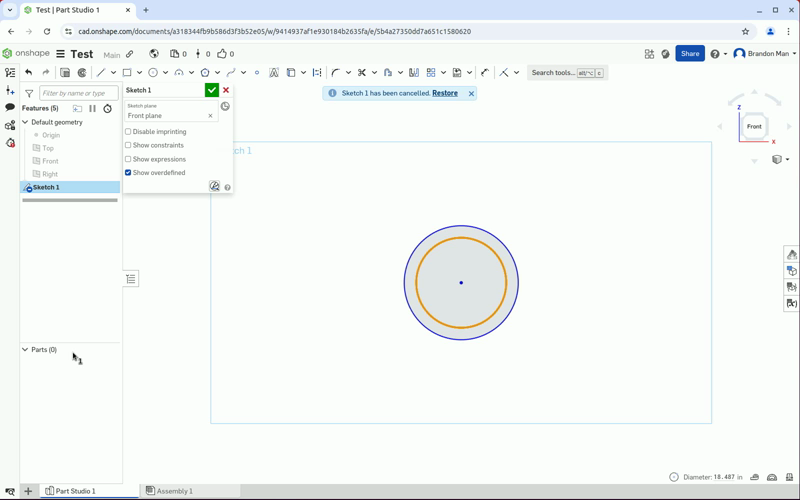
key(shift+y)
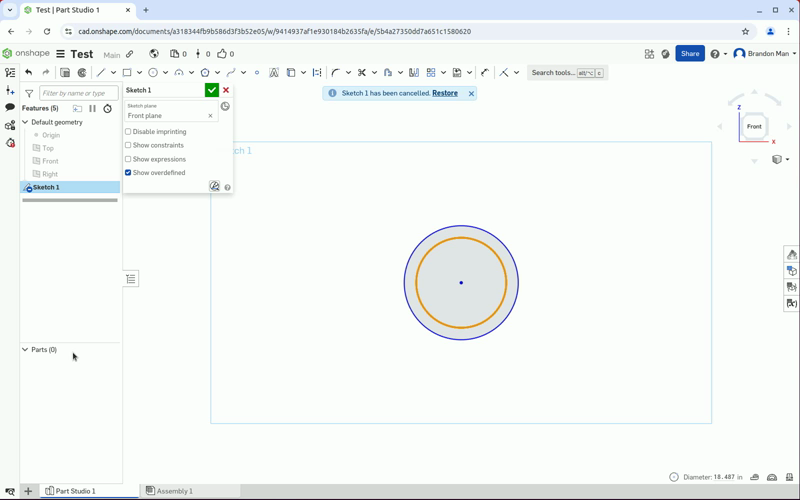
key(shift+e)
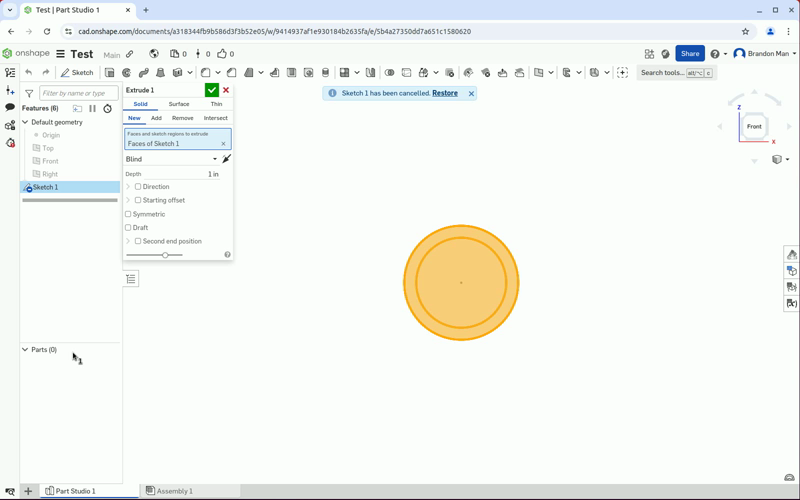
mouse_move(143, 106)
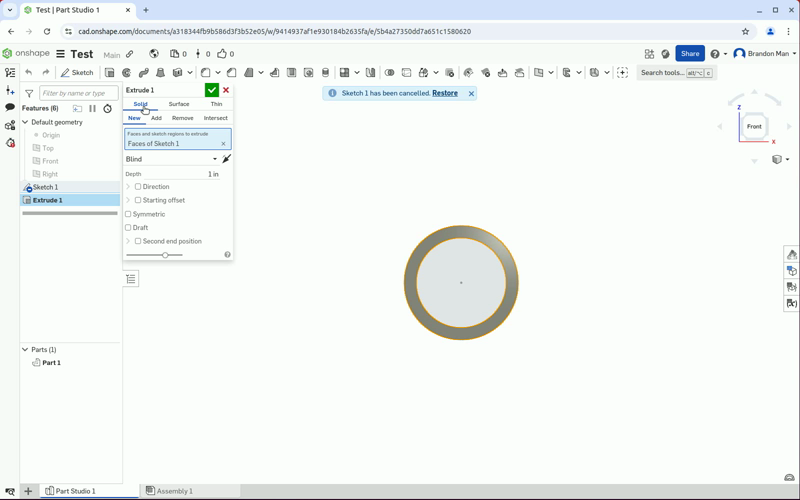
click(143, 106)
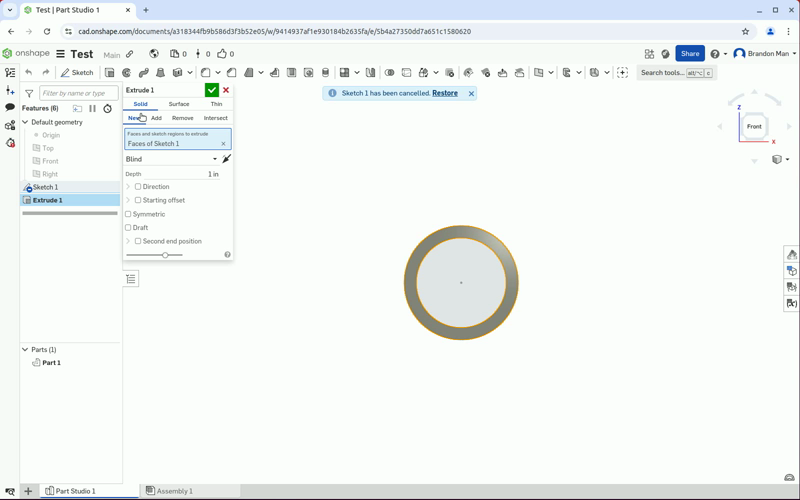
mouse_move(137, 120)
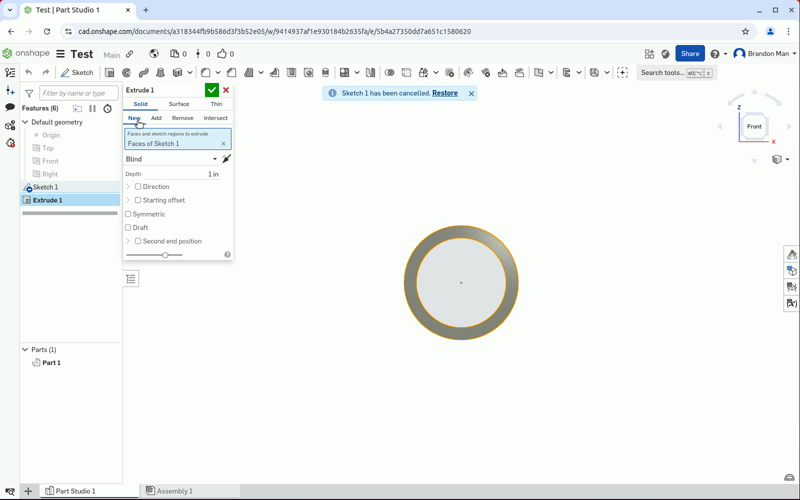
click(137, 120)
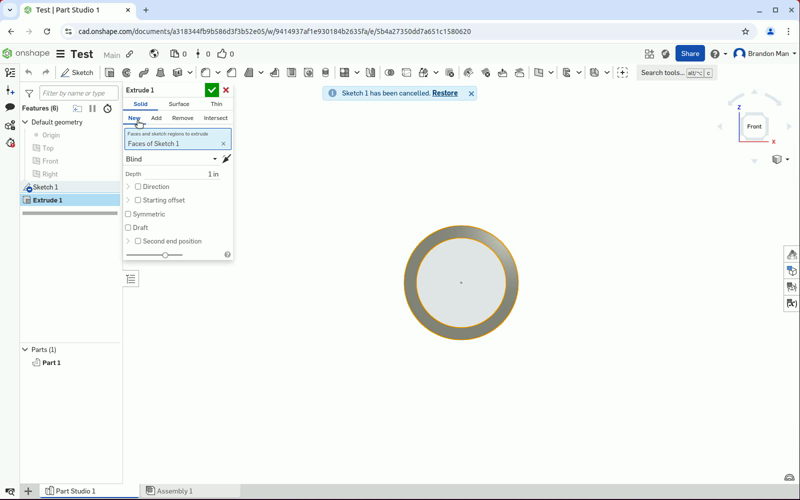
key(tab, 4)
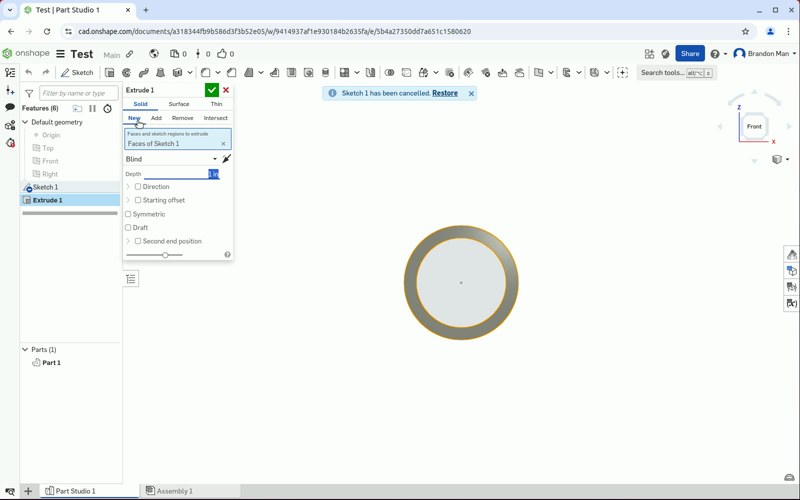
text(4.574)
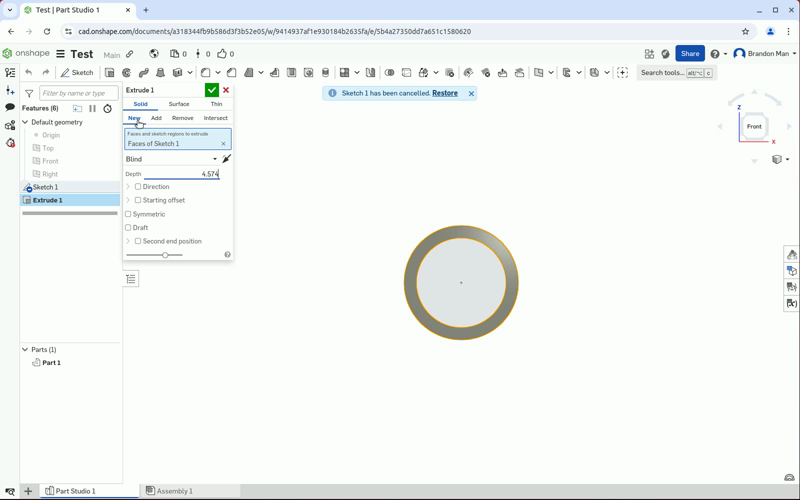
key(tab, 3)
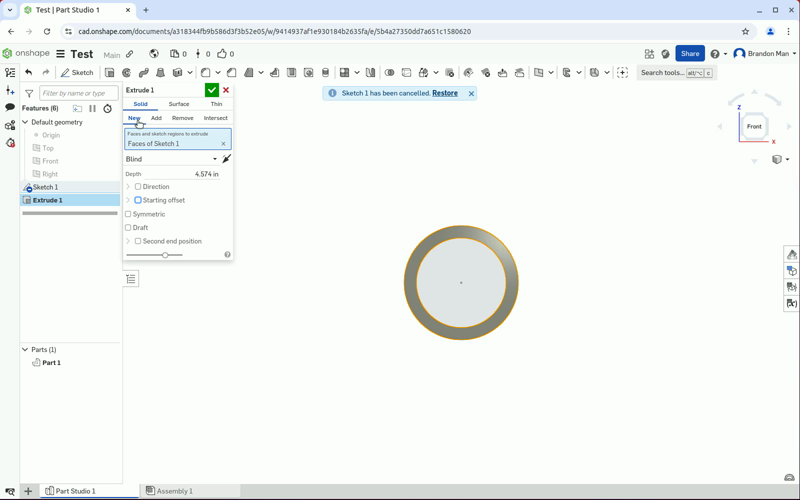
key(tab, 2)
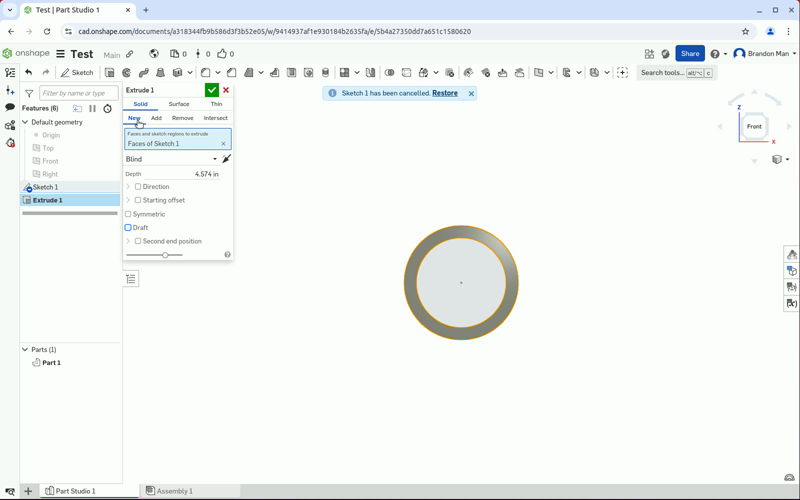
key(space)
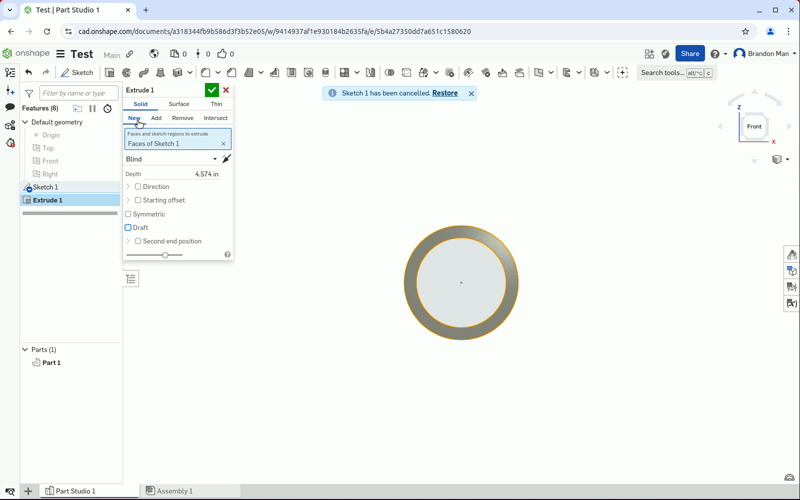
key(tab, 3)
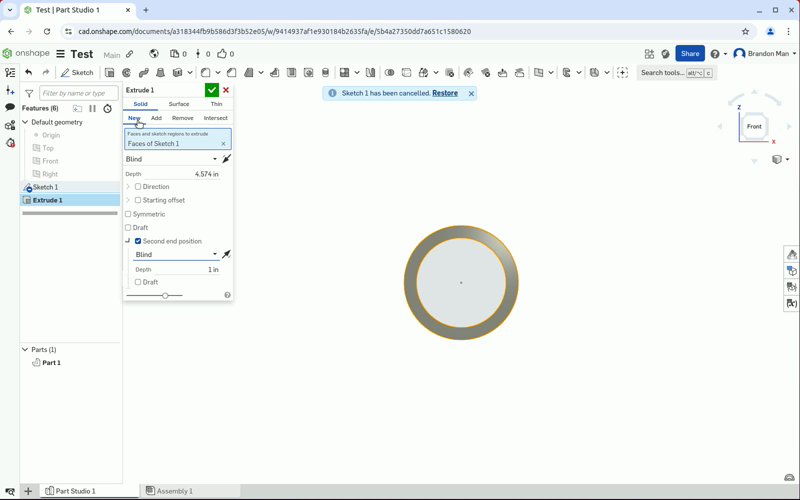
text(23.108)
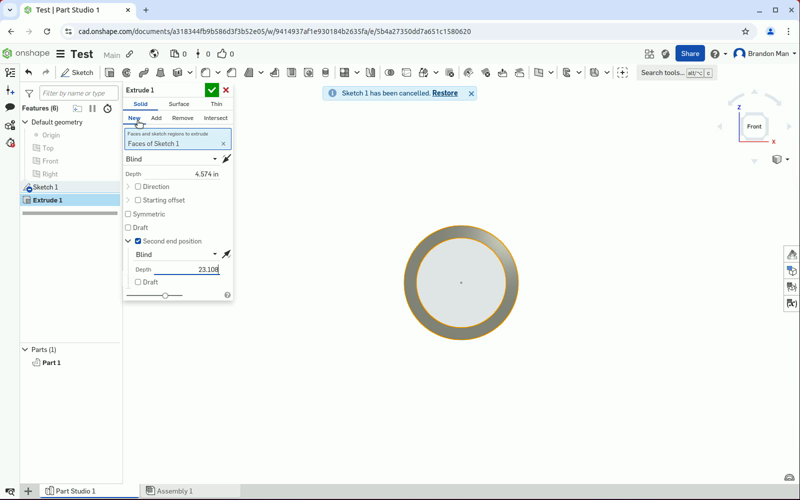
key(enter)
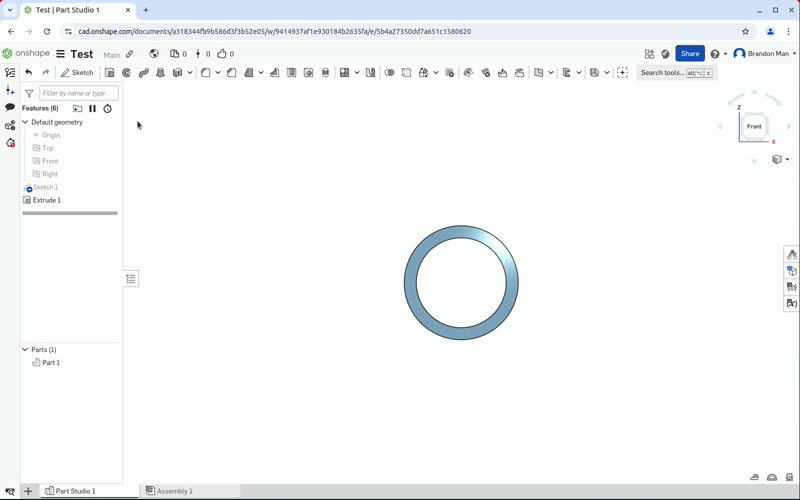
key(shift+h)
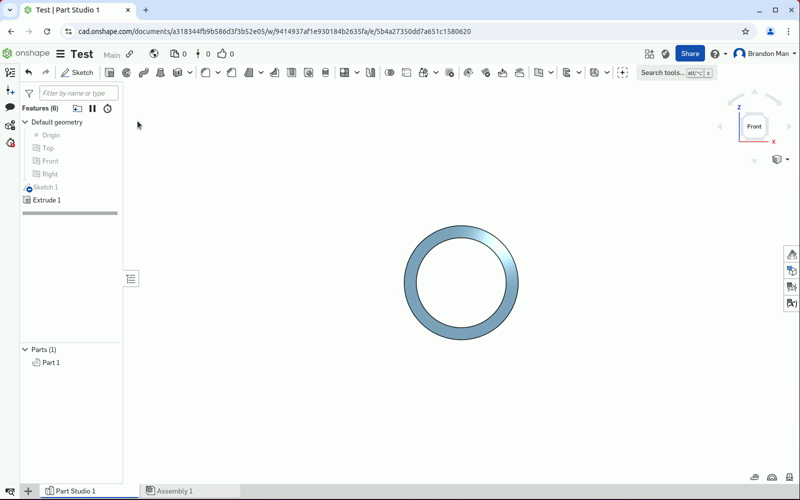
key(shift+h)
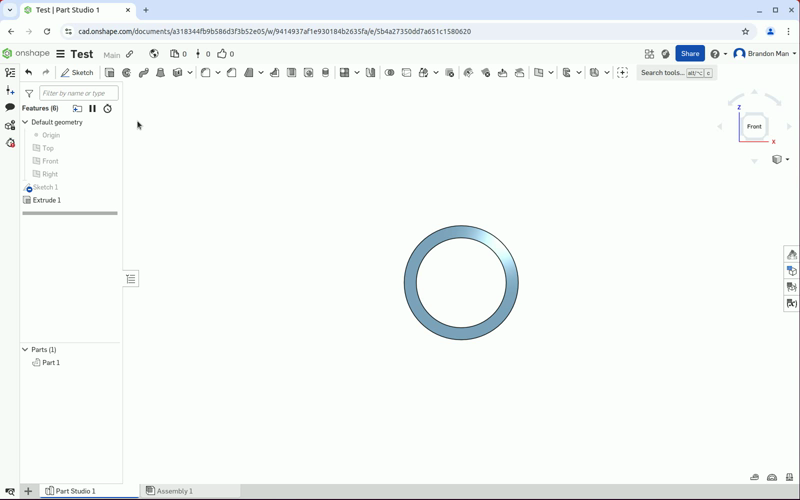
mouse_move(73, 189)
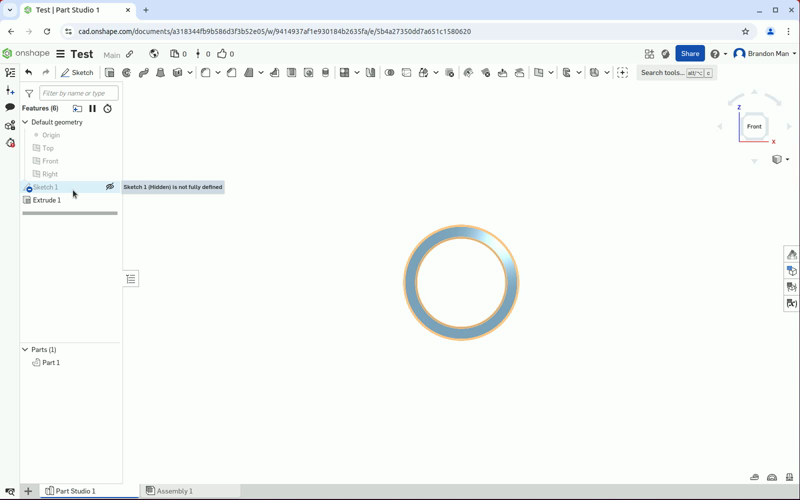
click(73, 189)
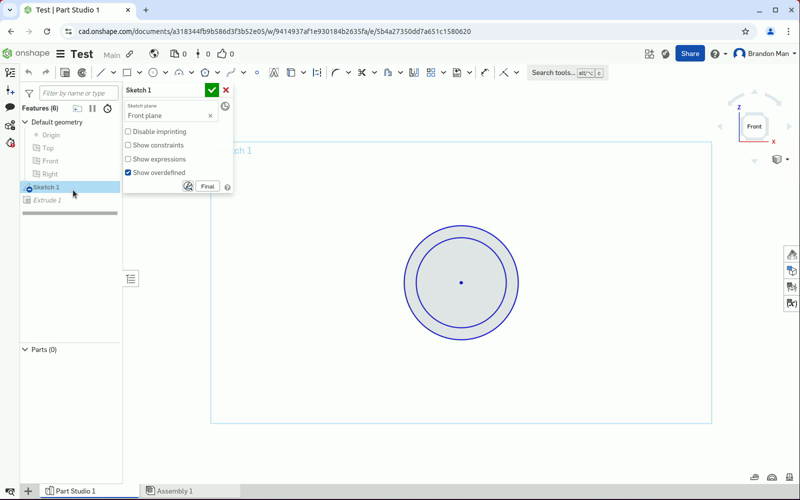
mouse_move(229, 92)
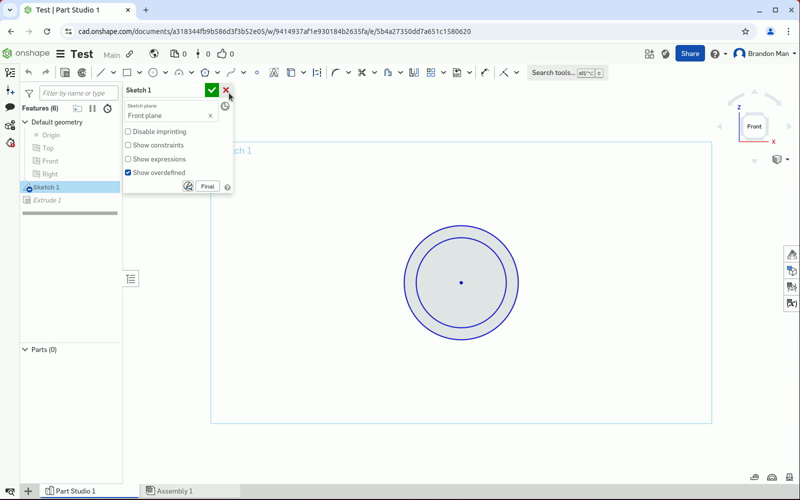
click(229, 92)
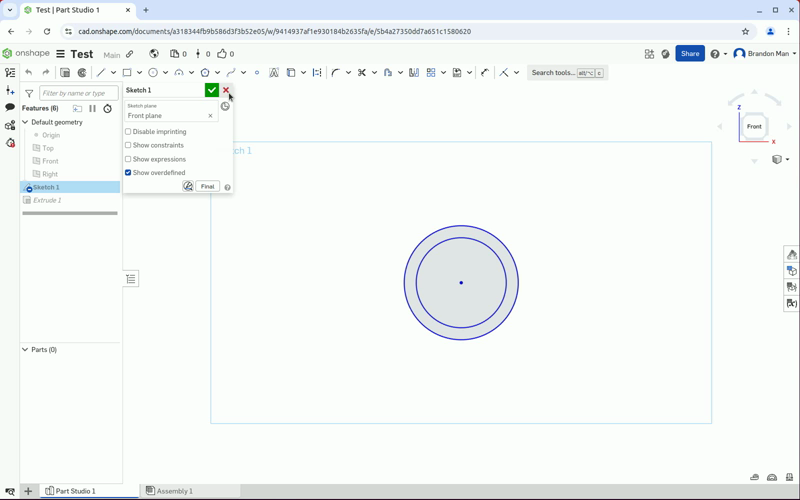
key(shift+s)
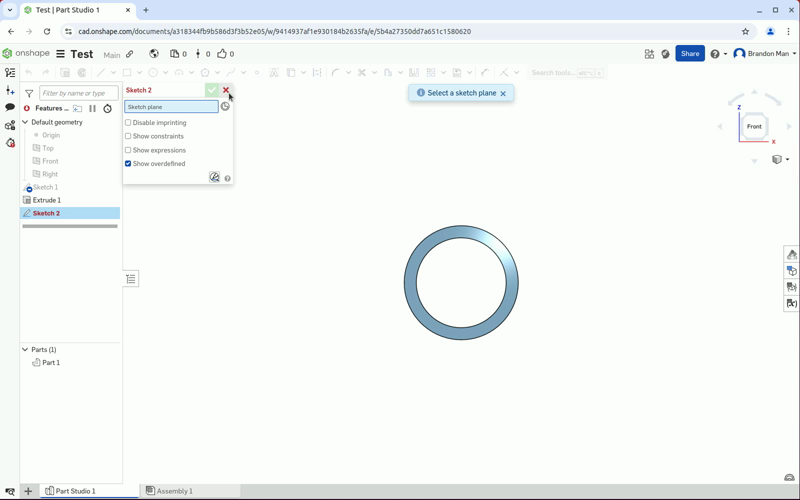
mouse_move(73, 163)
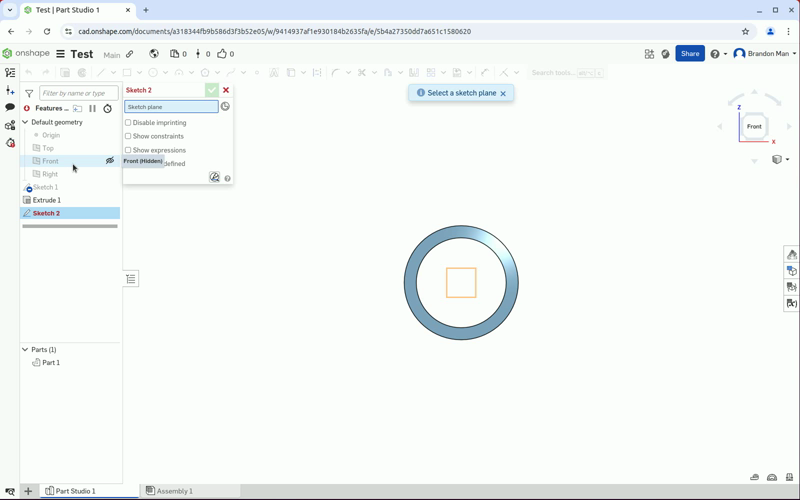
click(73, 163)
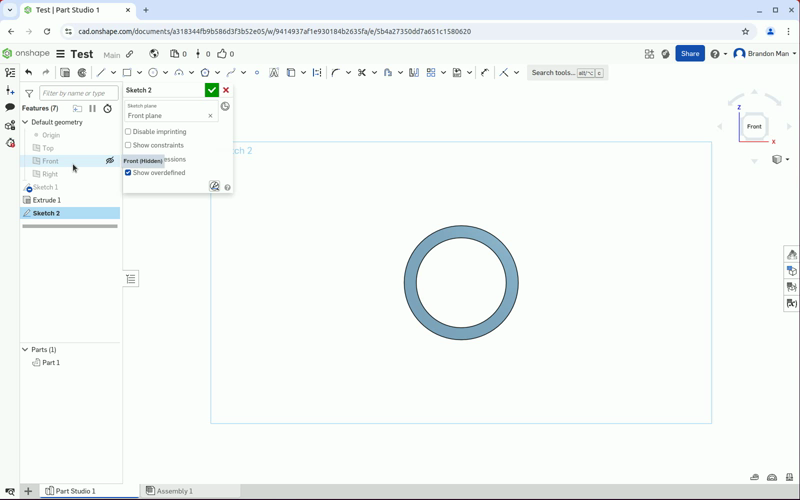
mouse_move(73, 352)
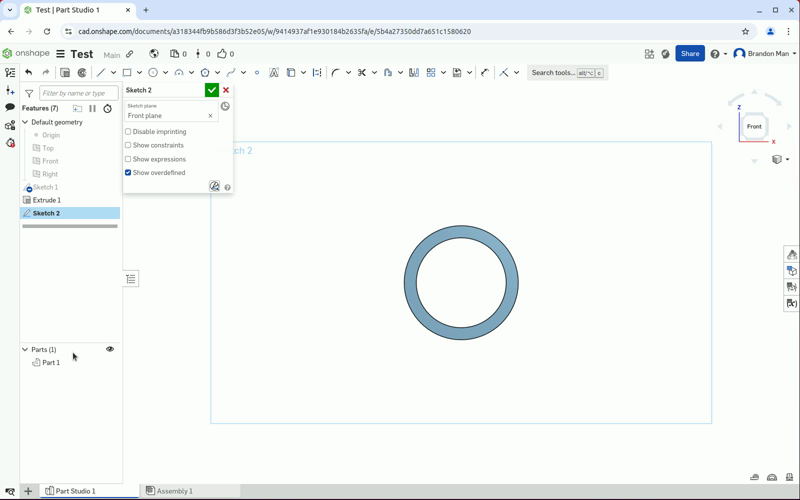
key(y)
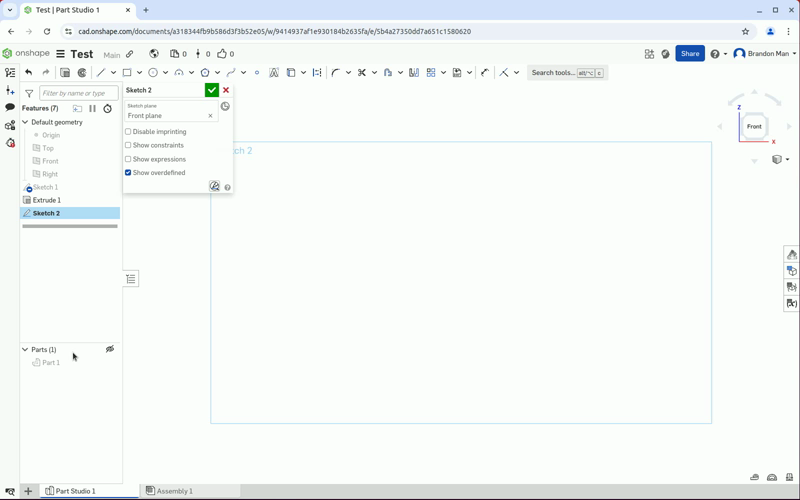
key(c)
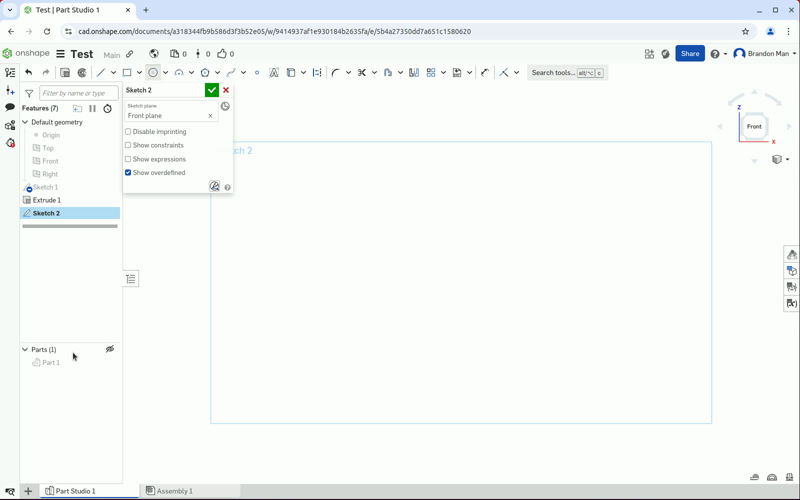
key_down(shift)
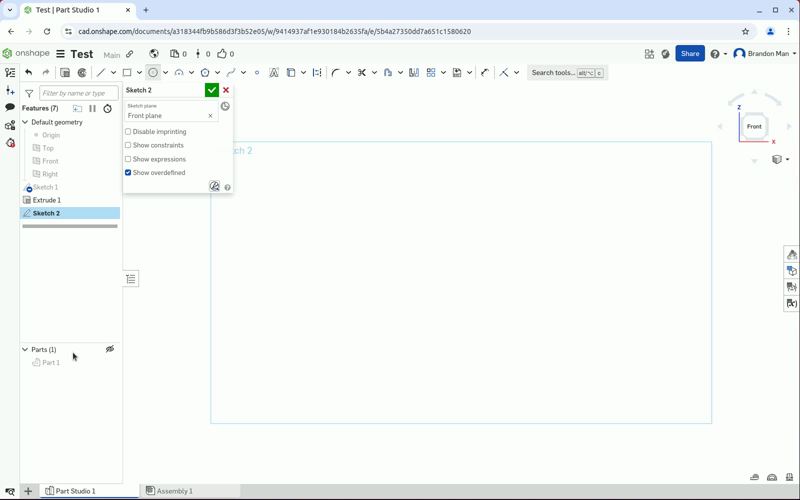
mouse_move(460, 282)
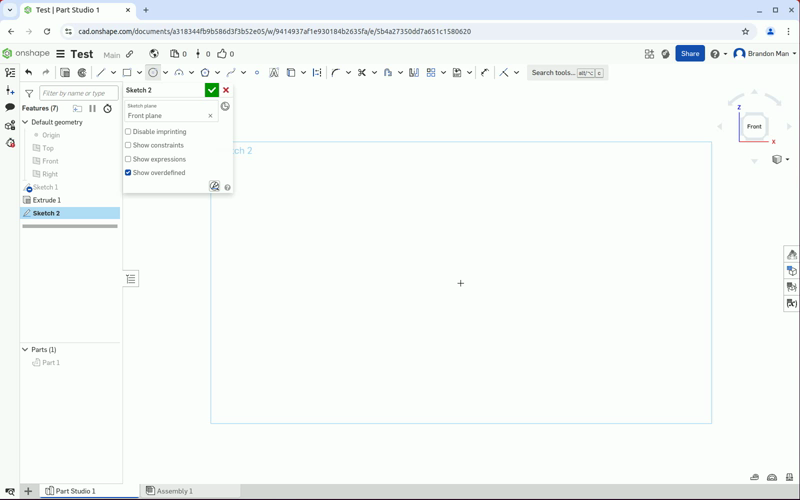
click(460, 282)
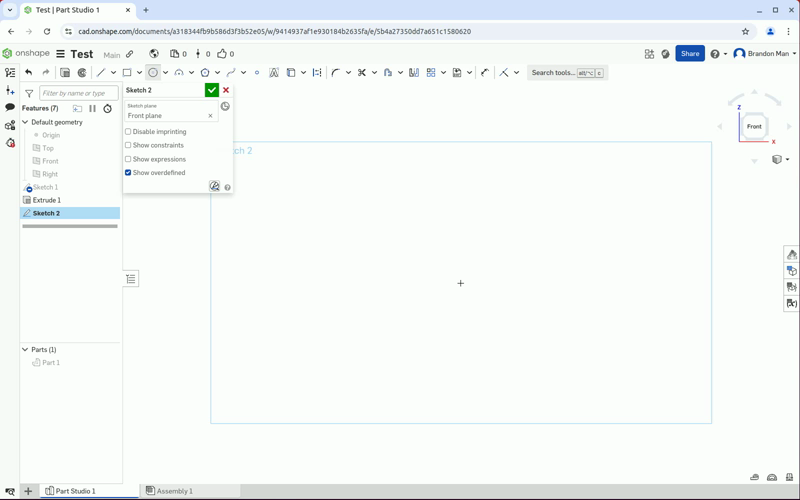
key_up(shift)
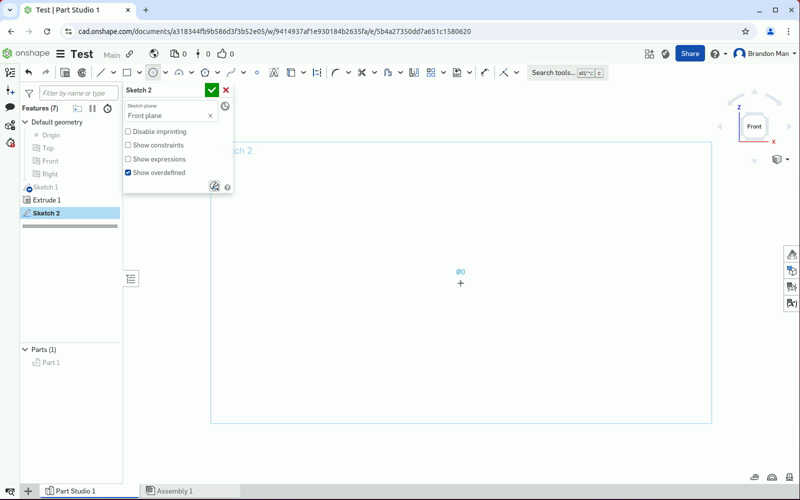
mouse_move(528, 282)
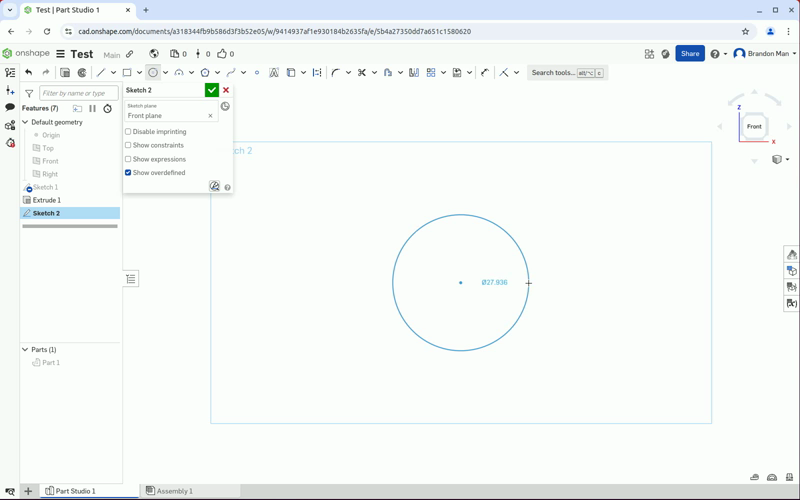
click(528, 282)
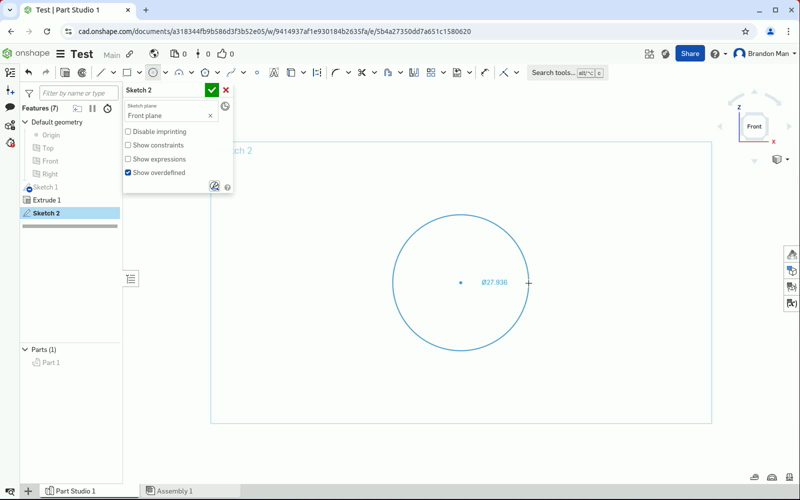
key(esc)
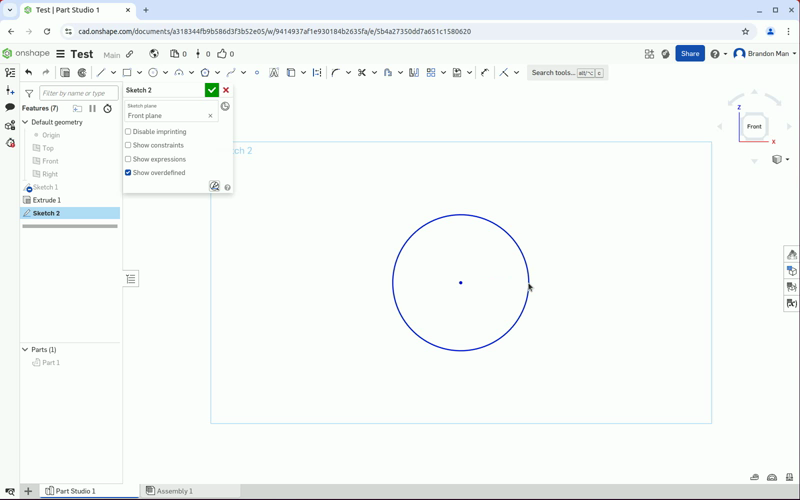
key(c)
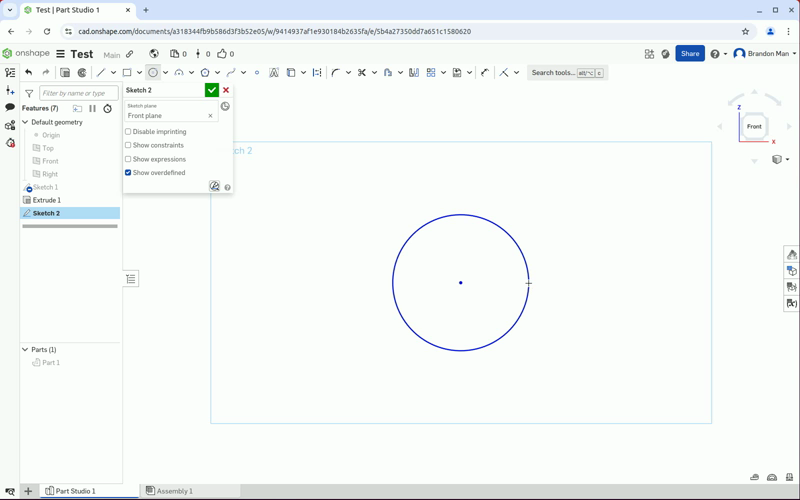
key_down(shift)
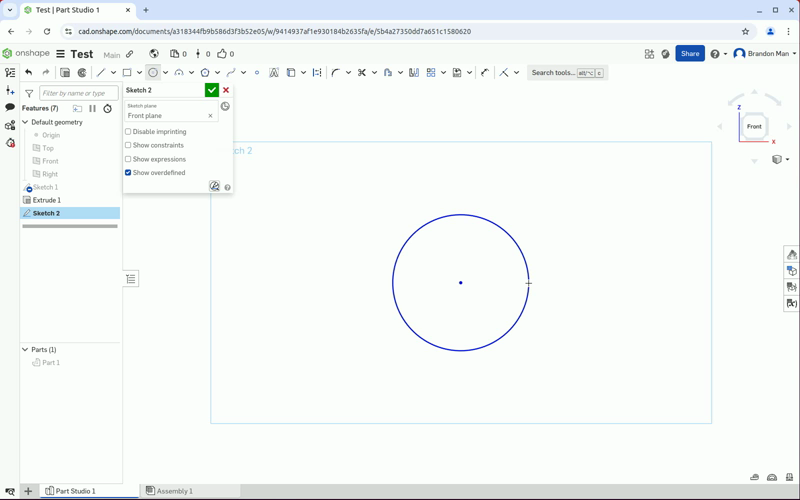
mouse_move(460, 282)
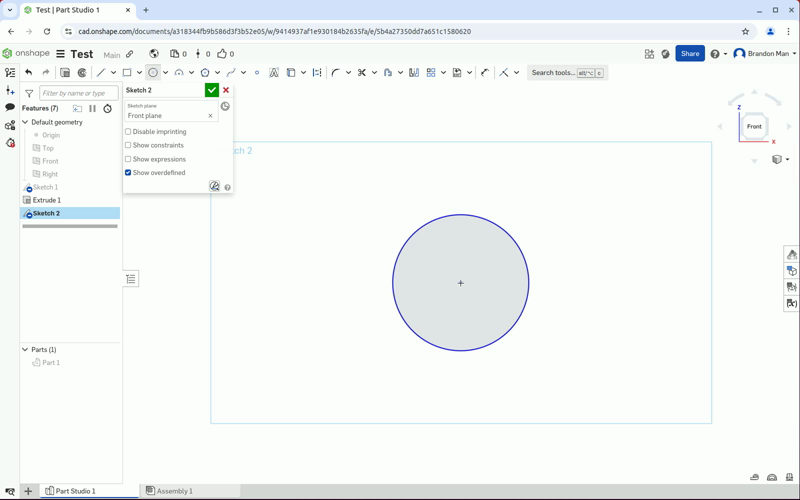
click(460, 282)
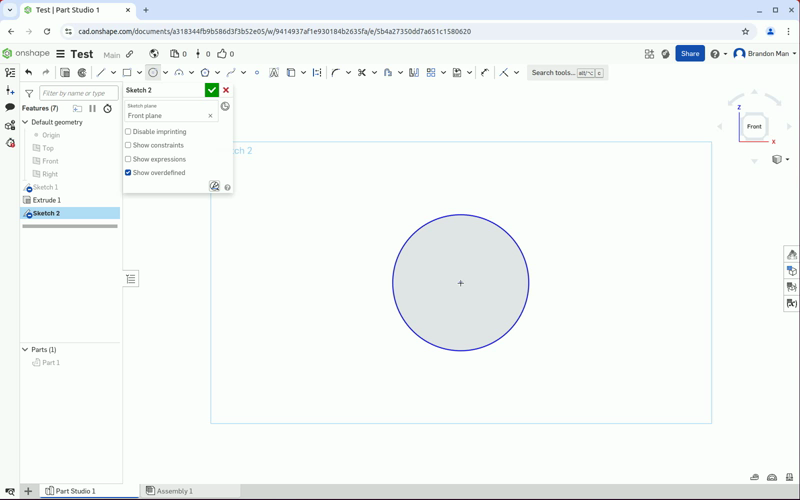
key_up(shift)
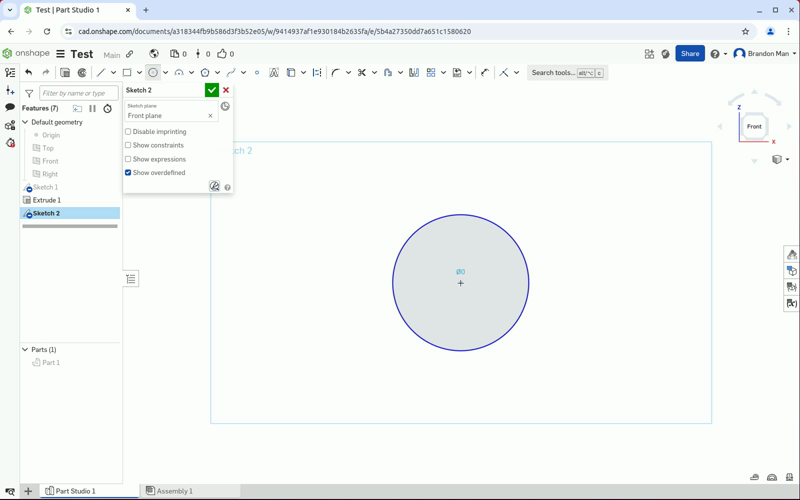
mouse_move(517, 282)
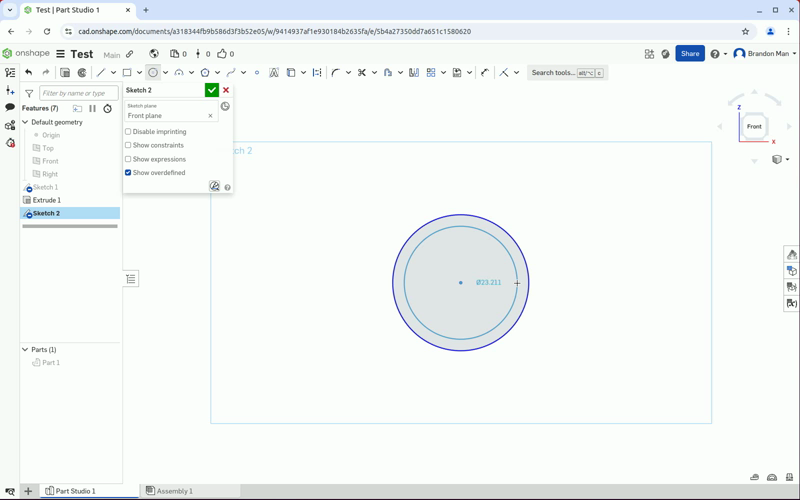
click(517, 282)
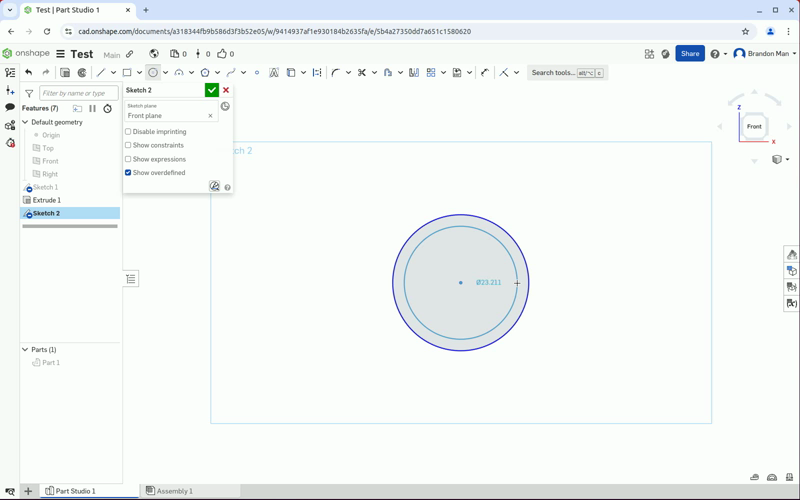
key(esc)
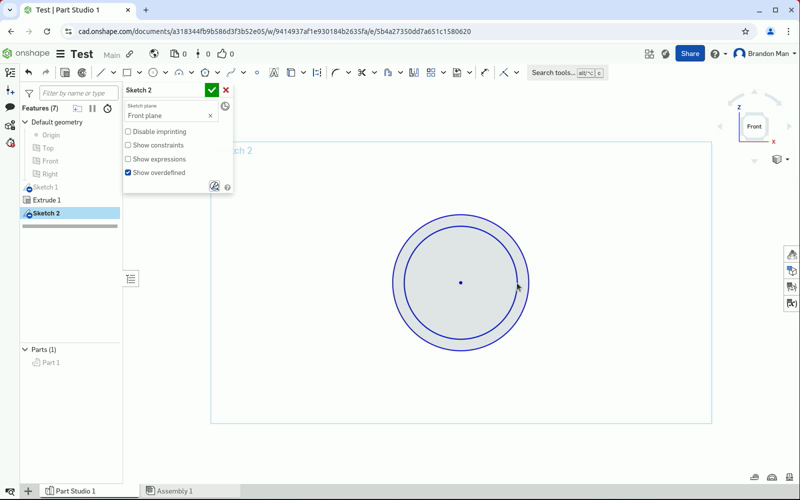
mouse_move(477, 221)
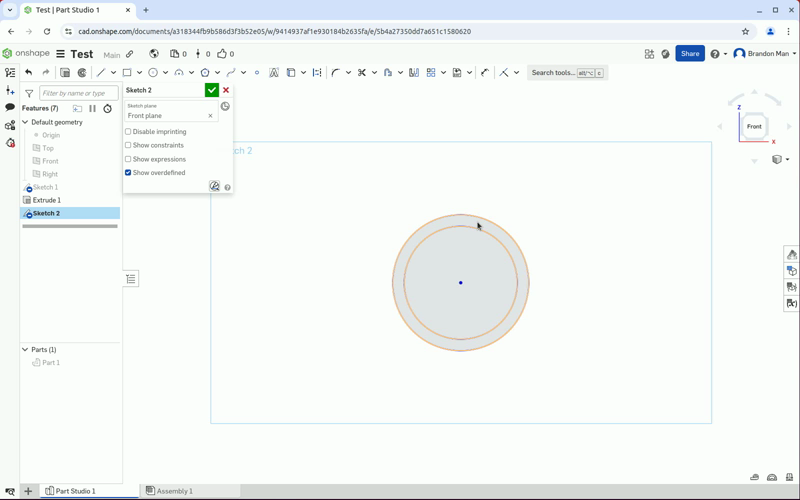
click(477, 221)
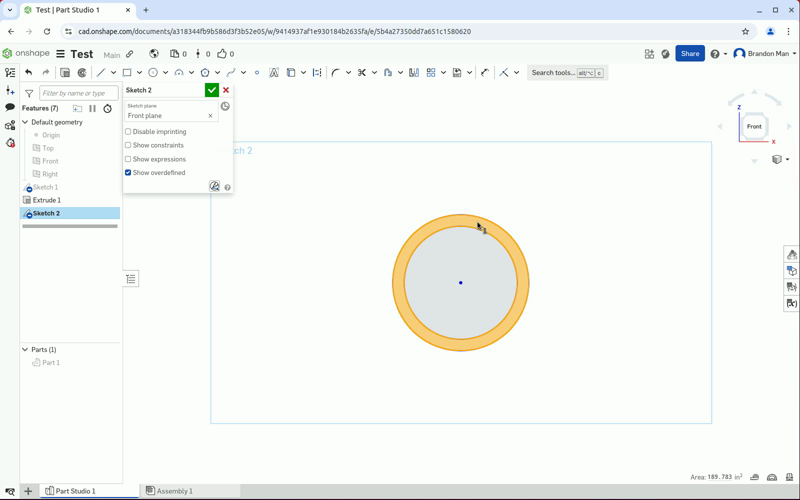
mouse_move(73, 352)
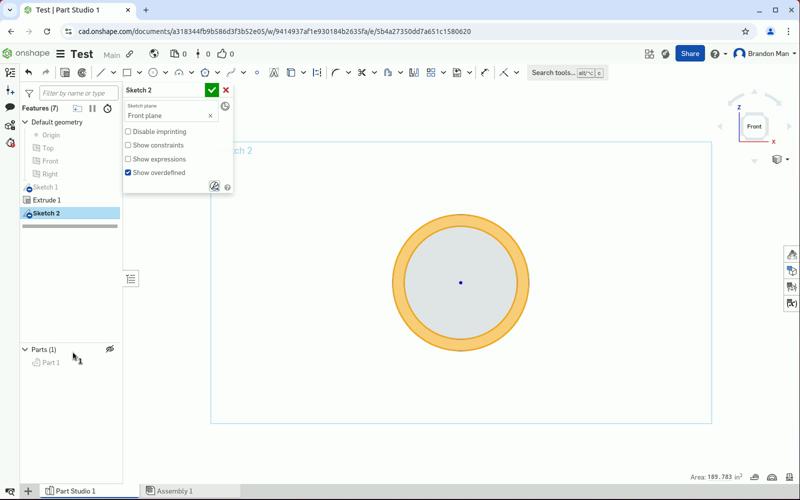
key(shift+y)
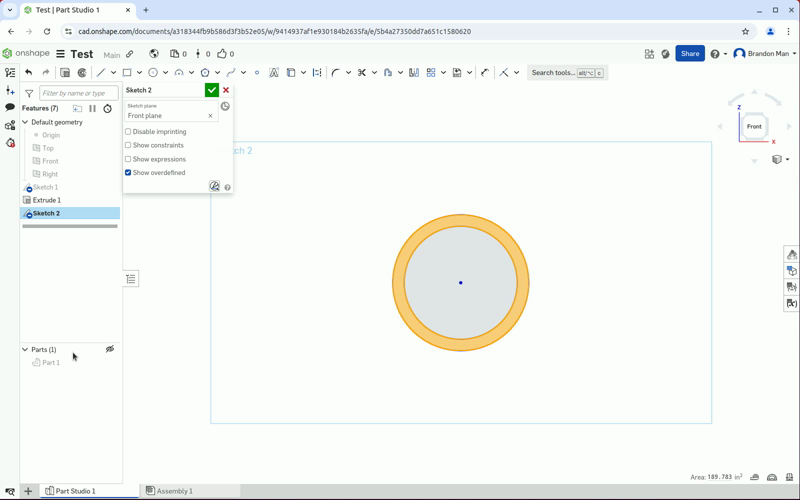
key(shift+e)
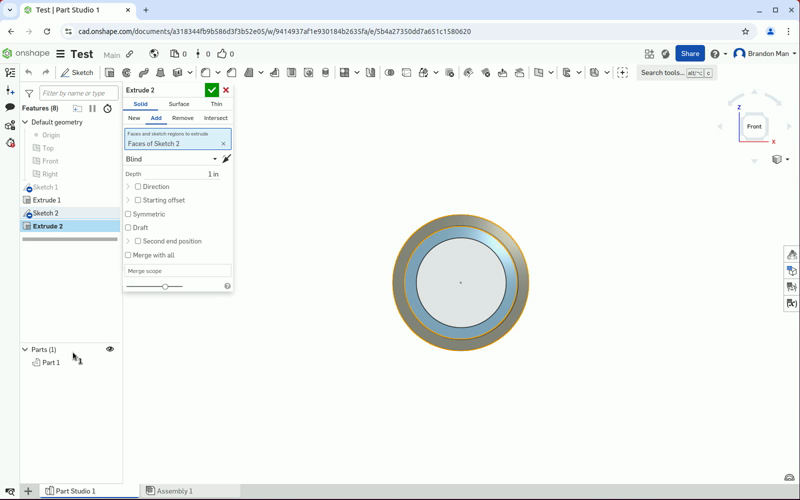
mouse_move(143, 106)
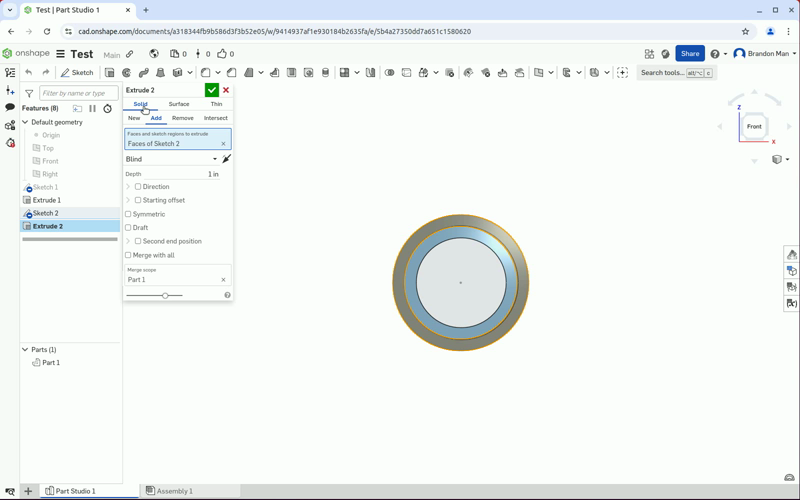
click(143, 106)
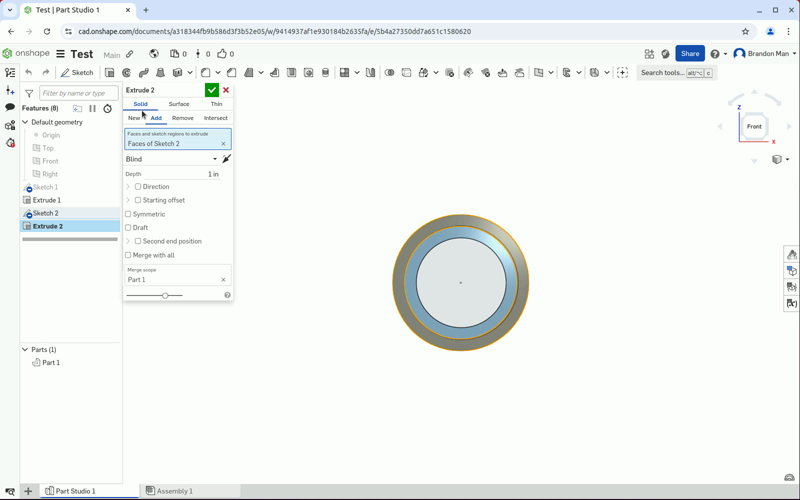
mouse_move(137, 120)
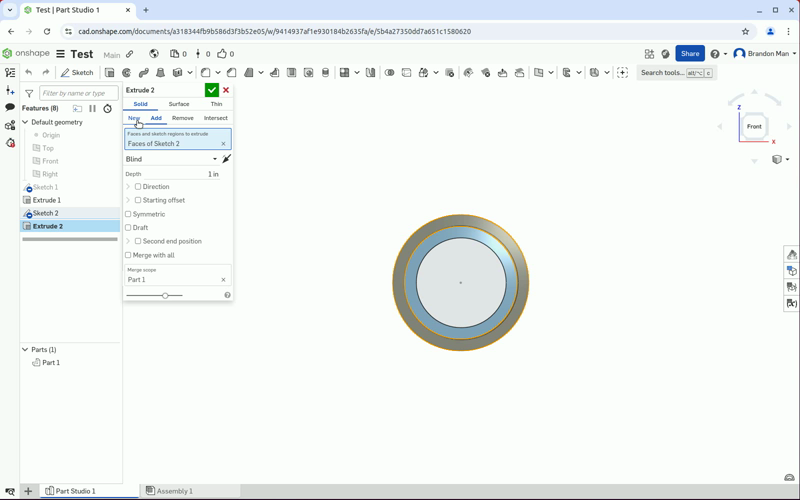
click(137, 120)
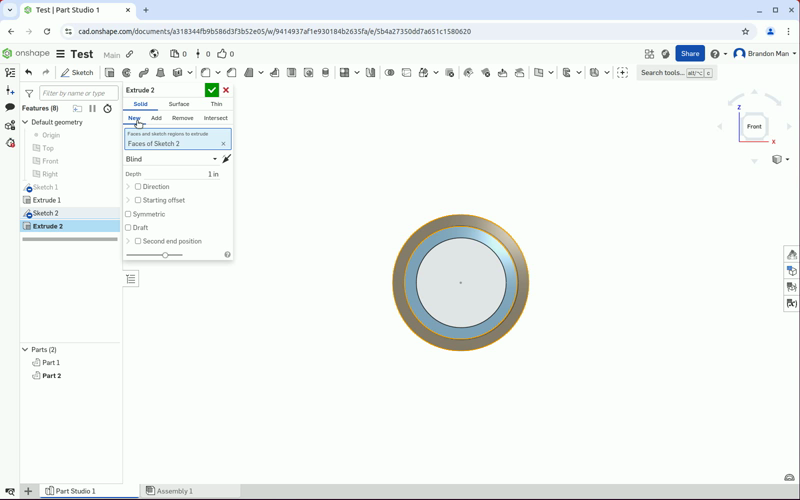
key(tab, 4)
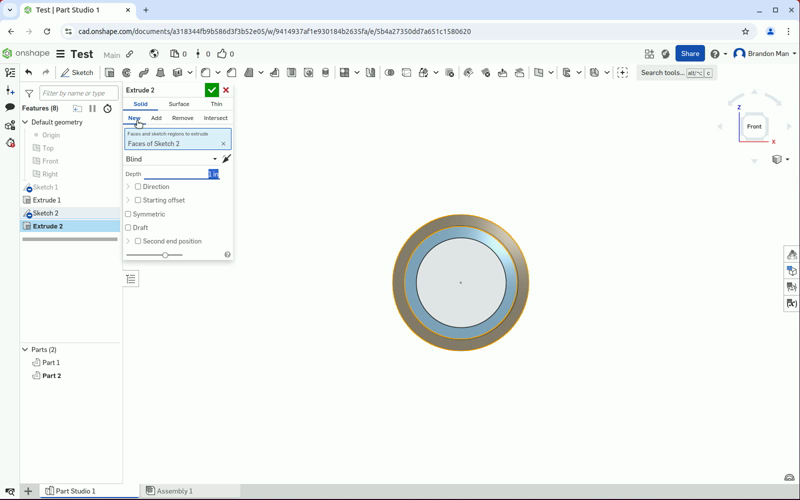
text(-4.814)
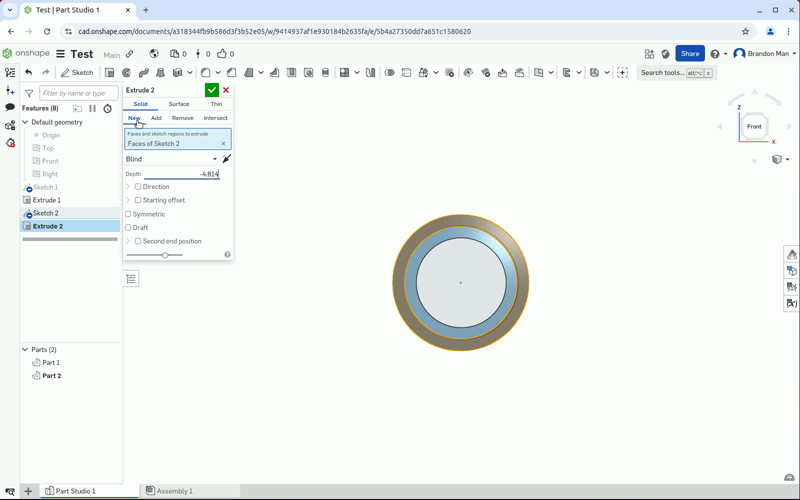
key(tab, 3)
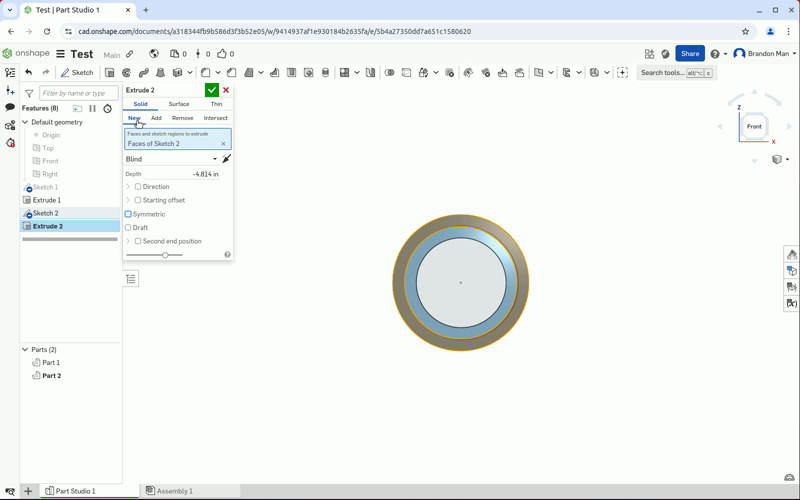
key(space)
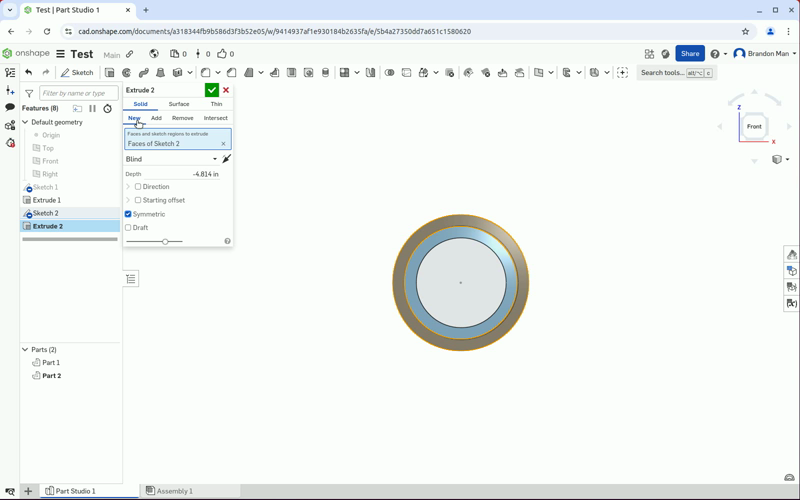
key(enter)
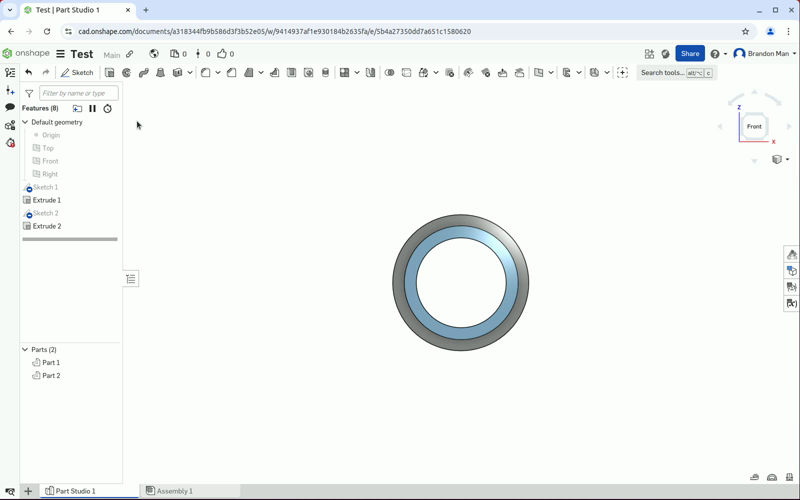
key(shift+h)
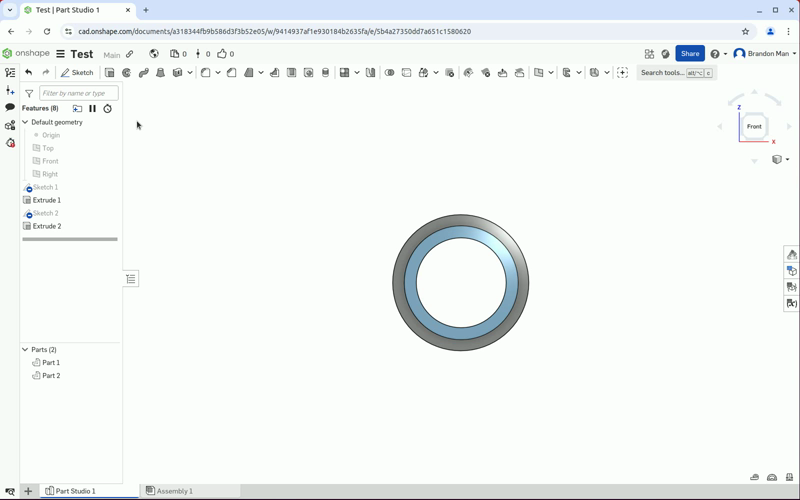
key(shift+h)
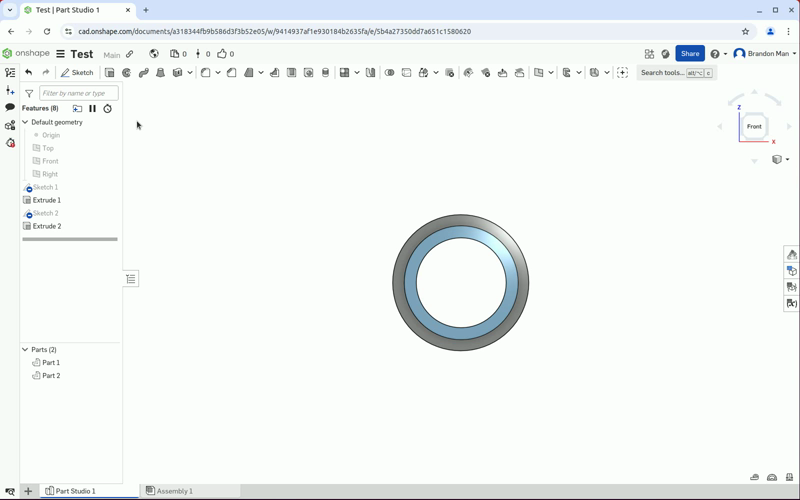
key(shift+7)
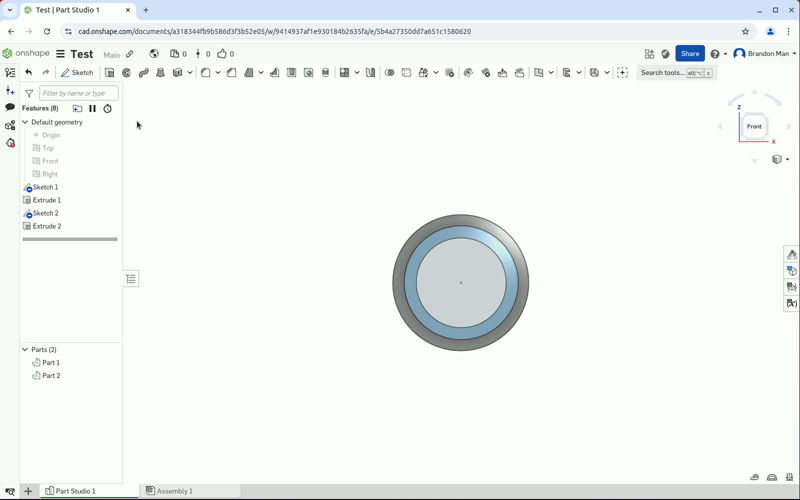
key(left, 2)
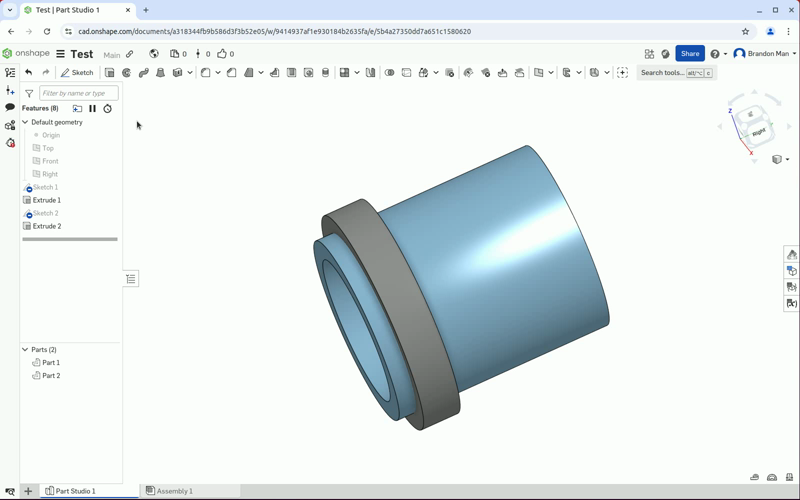
key(down, 2)
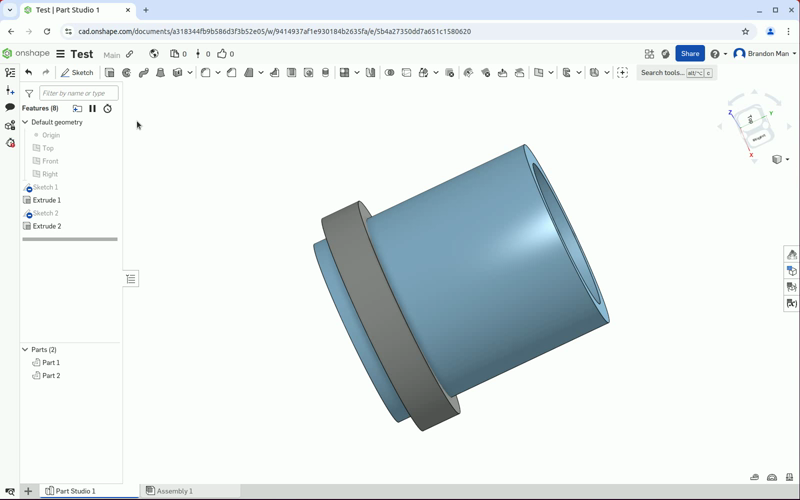
key(up, 2)
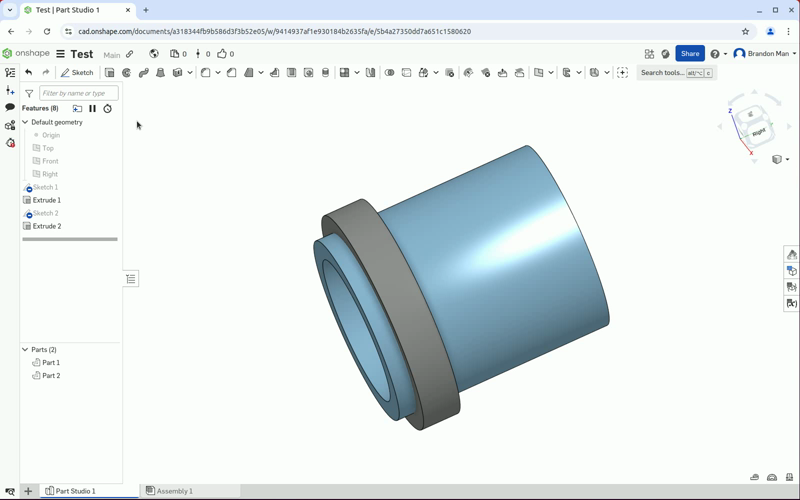
key(right, 2)
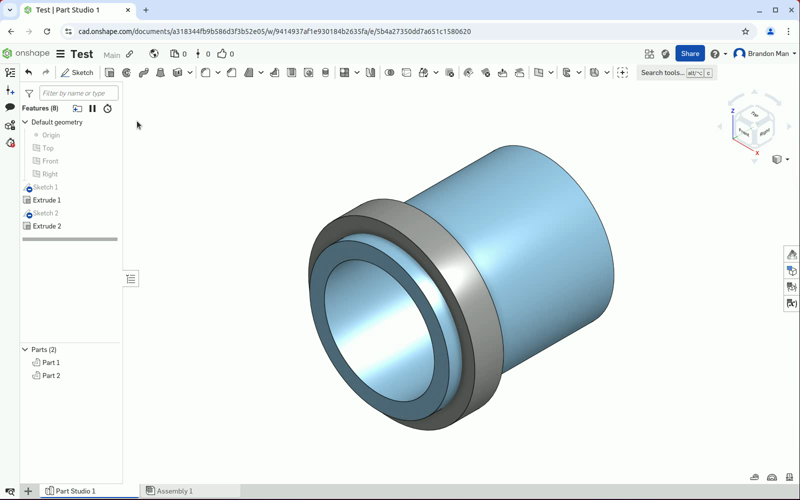
mouse_move(73, 189)
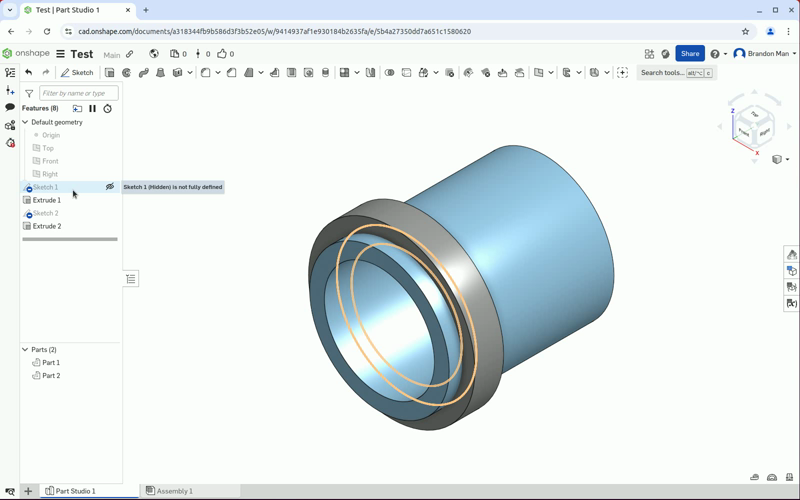
click(73, 189)